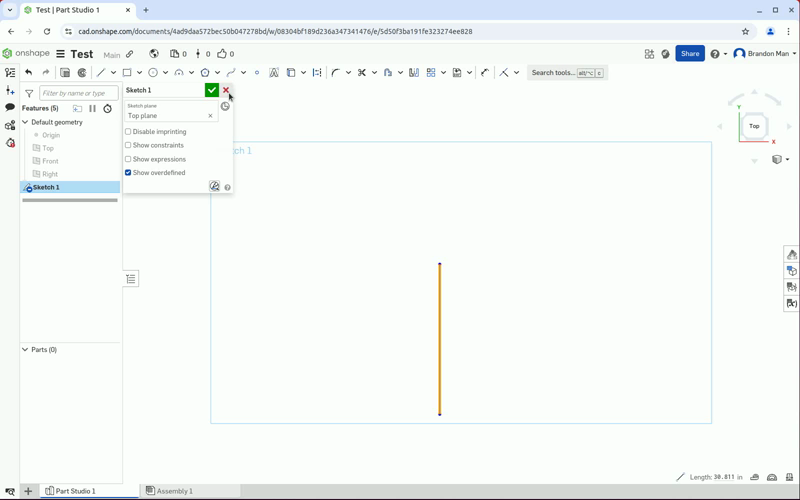
key(shift+h)
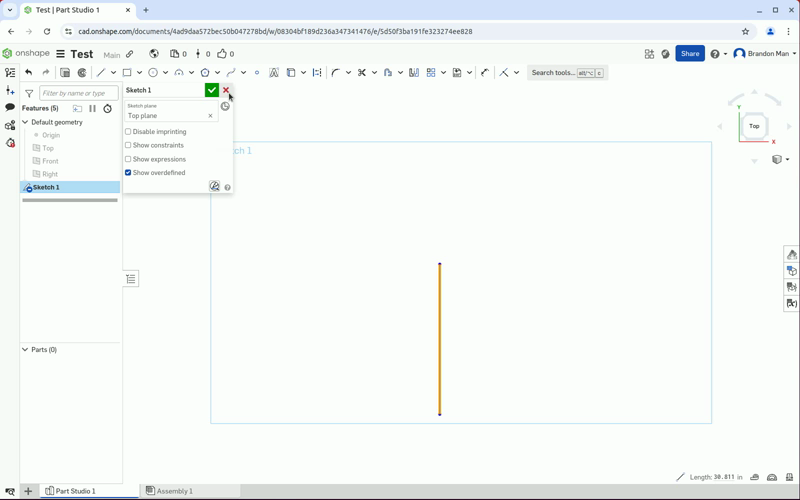
key(shift+s)
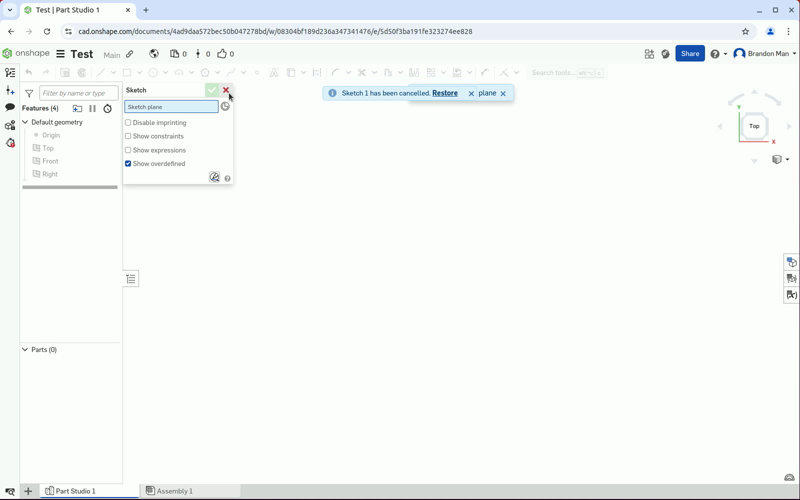
mouse_move(73, 150)
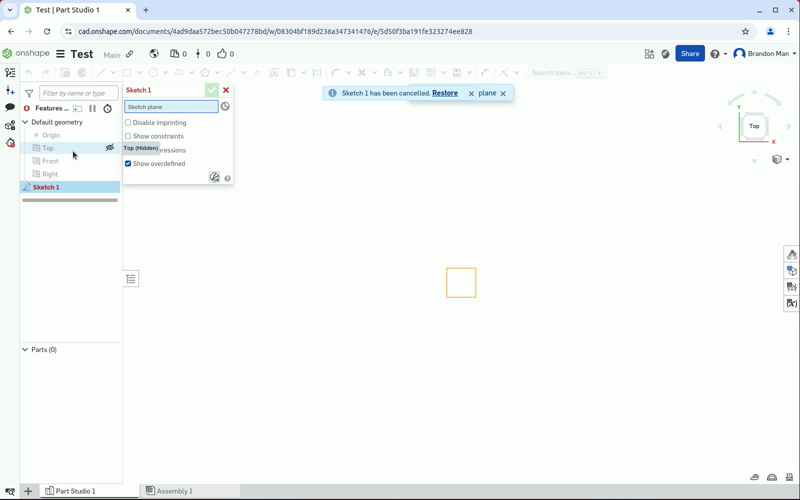
click(73, 150)
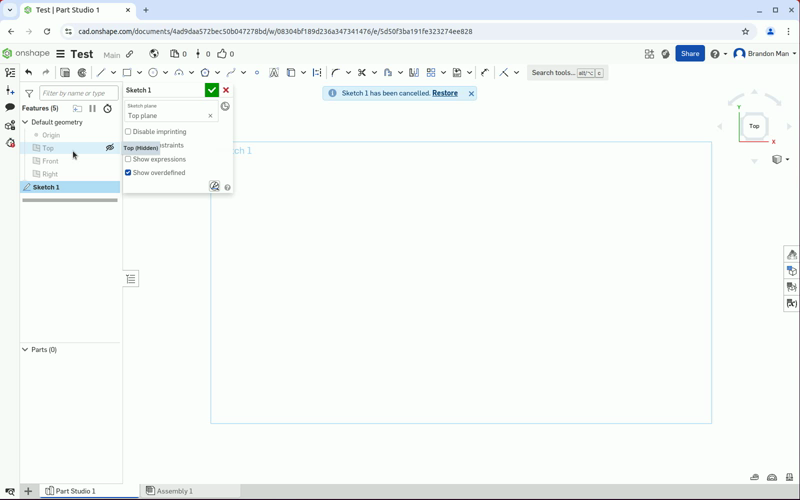
mouse_move(73, 352)
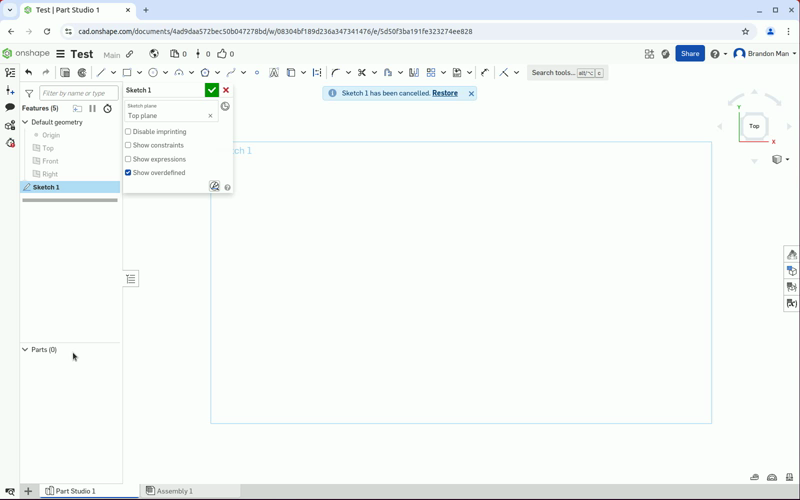
key(y)
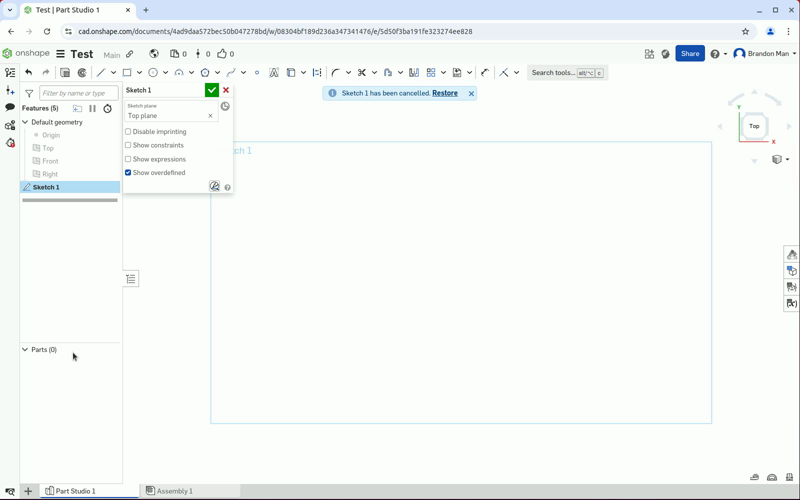
key(l)
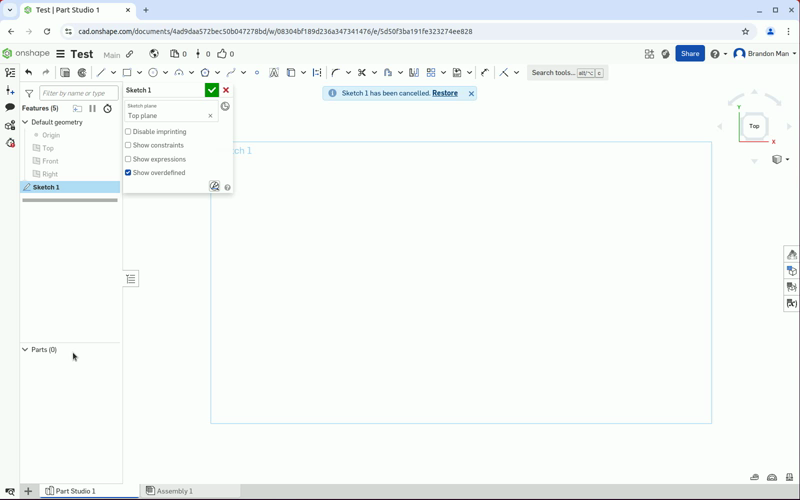
key_down(shift)
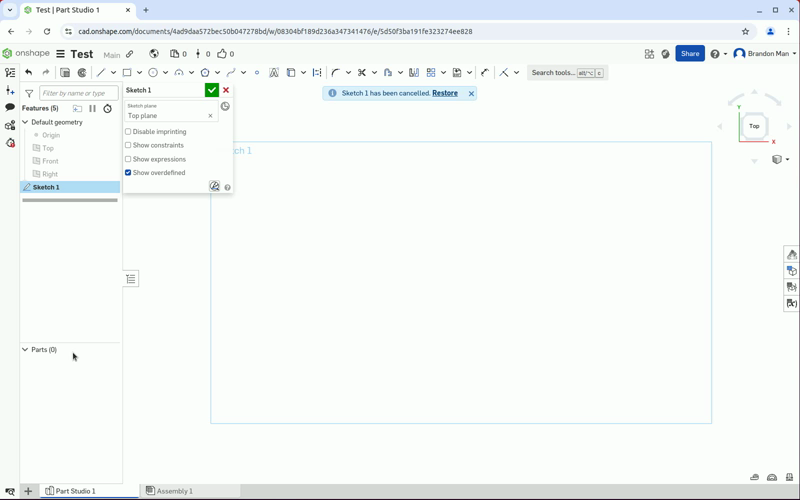
mouse_move(433, 322)
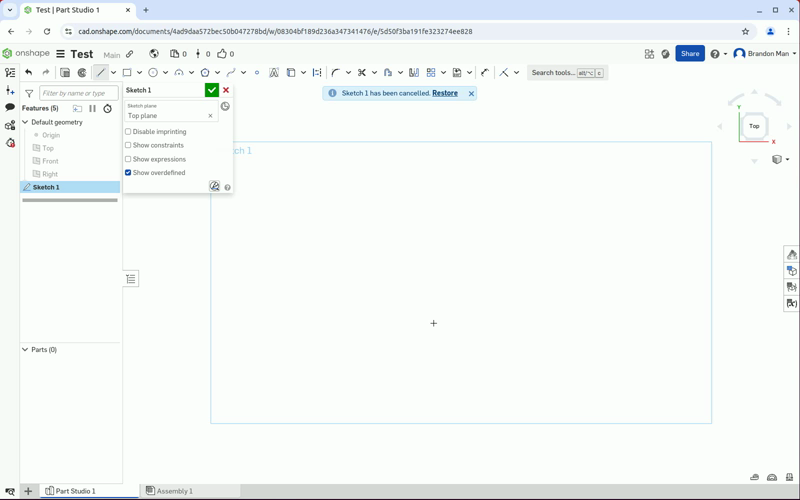
click(433, 322)
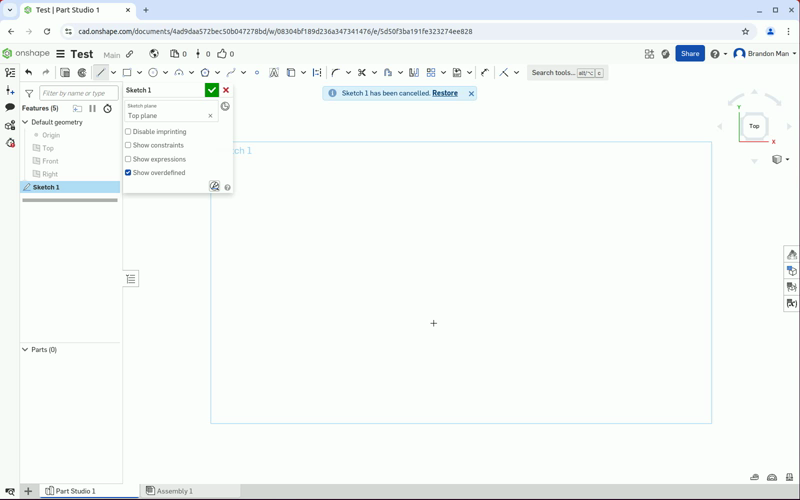
key_up(shift)
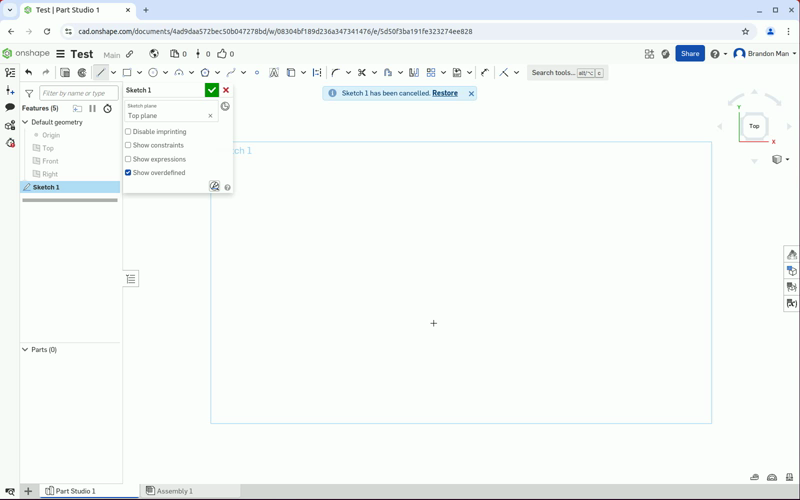
key_down(shift)
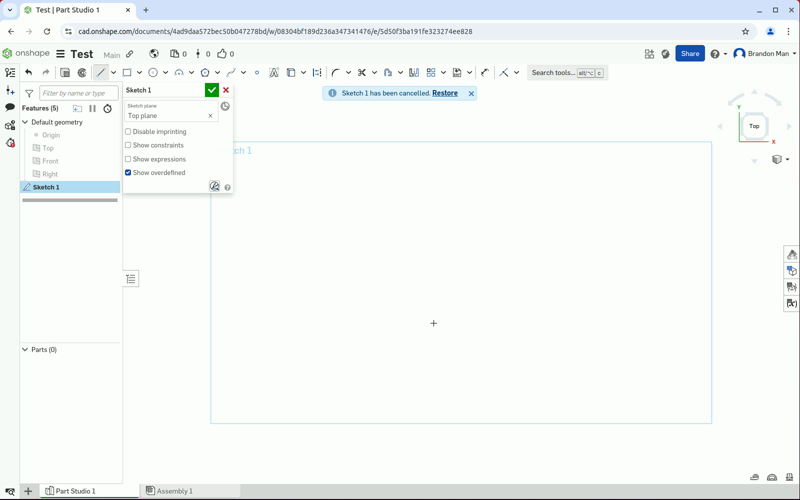
mouse_move(560, 322)
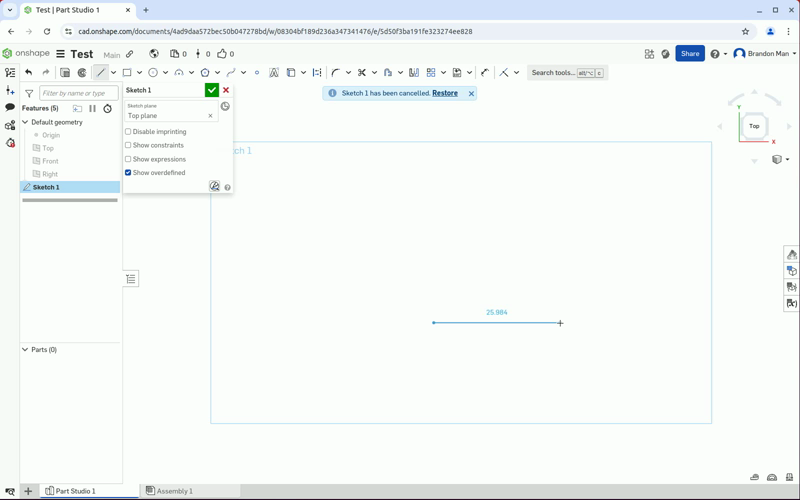
click(560, 322)
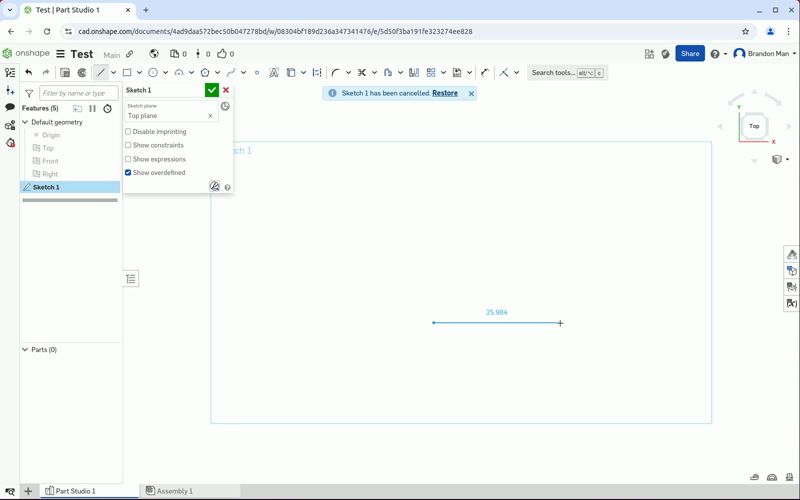
key_up(shift)
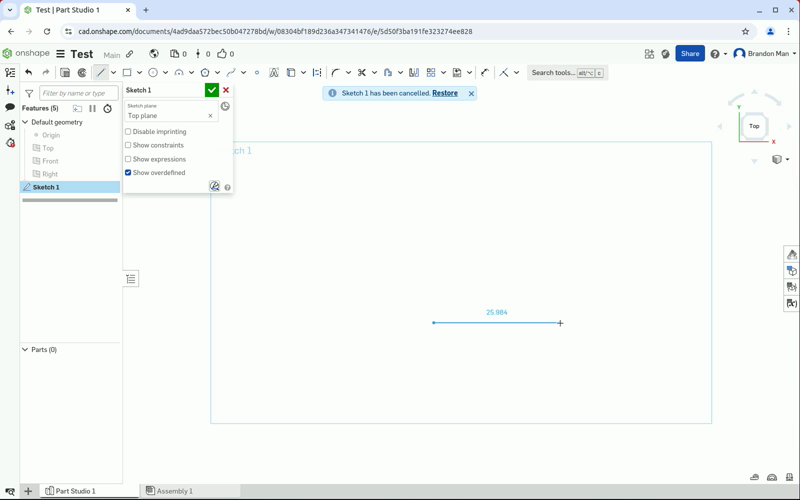
key_down(shift)
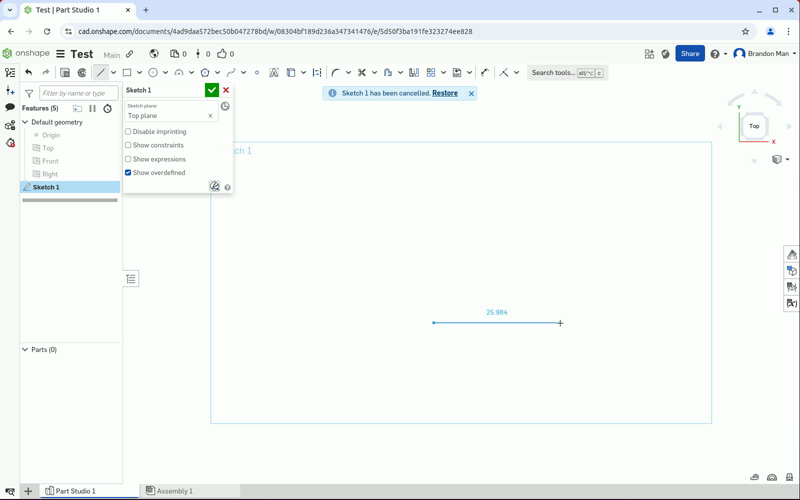
mouse_move(560, 196)
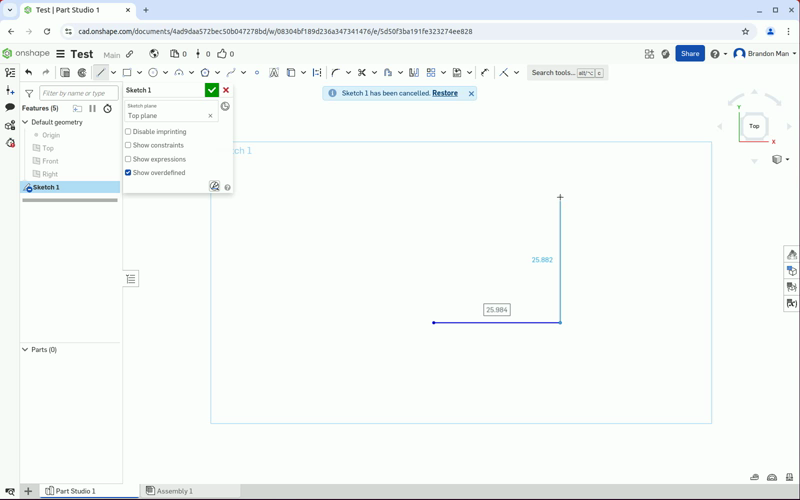
click(560, 196)
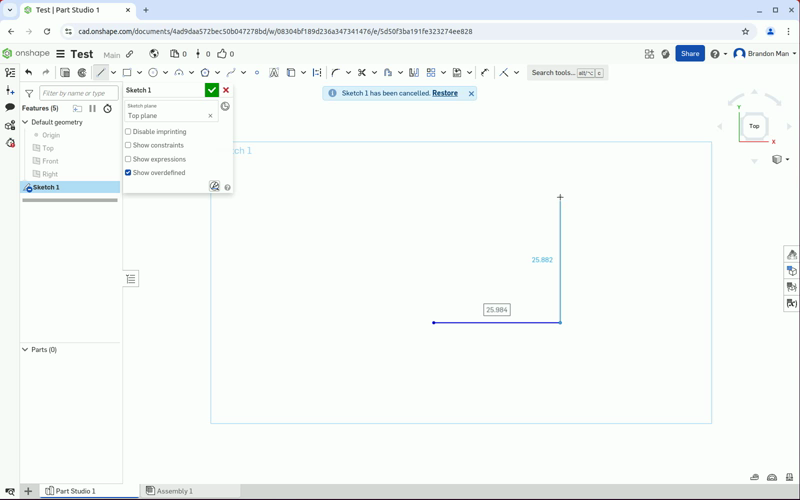
key_up(shift)
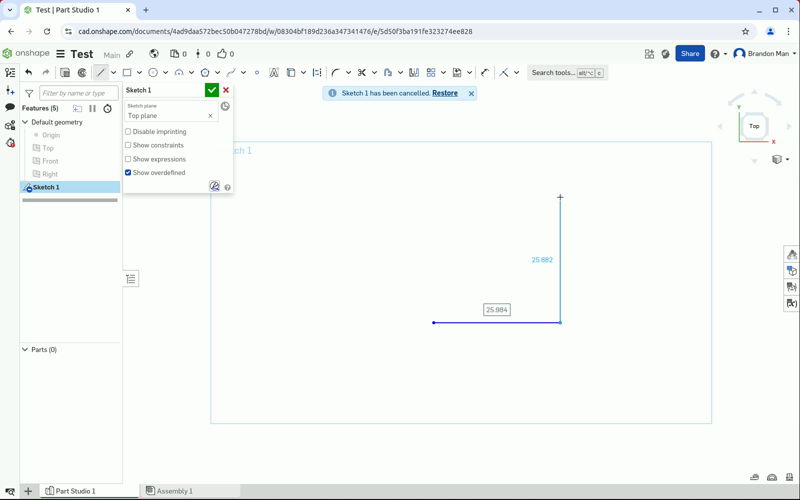
key_down(shift)
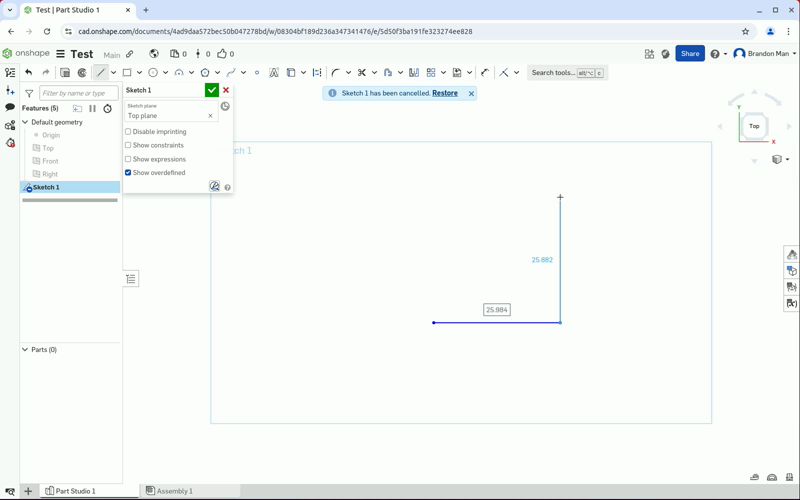
mouse_move(433, 196)
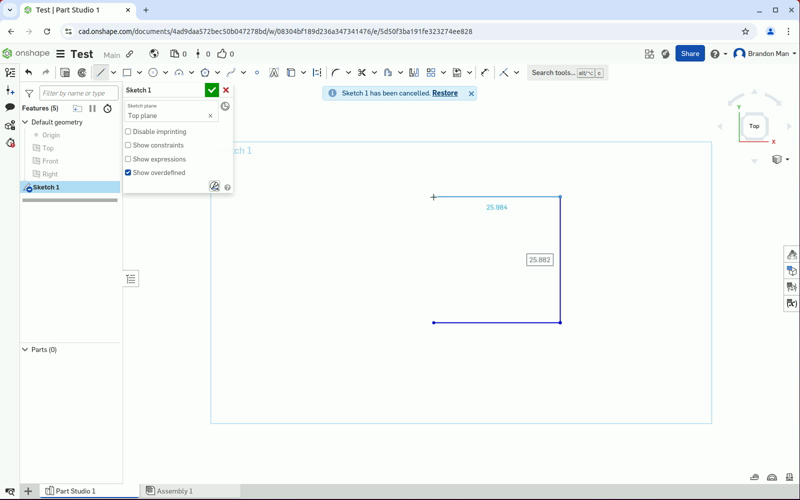
click(433, 196)
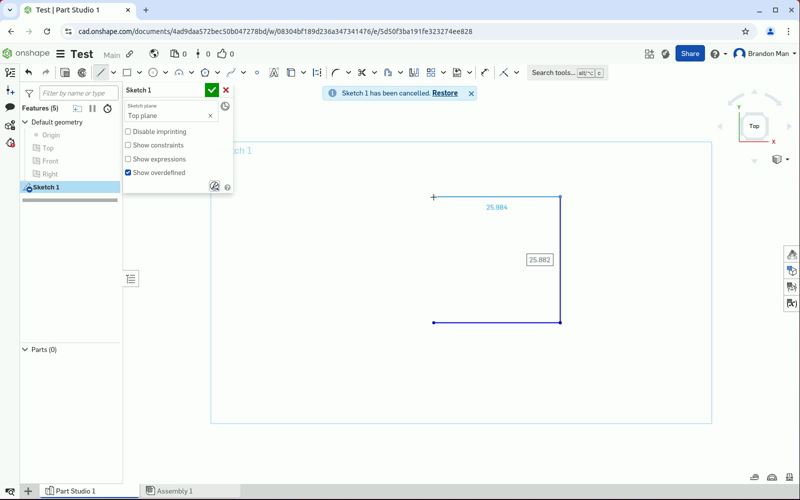
key_up(shift)
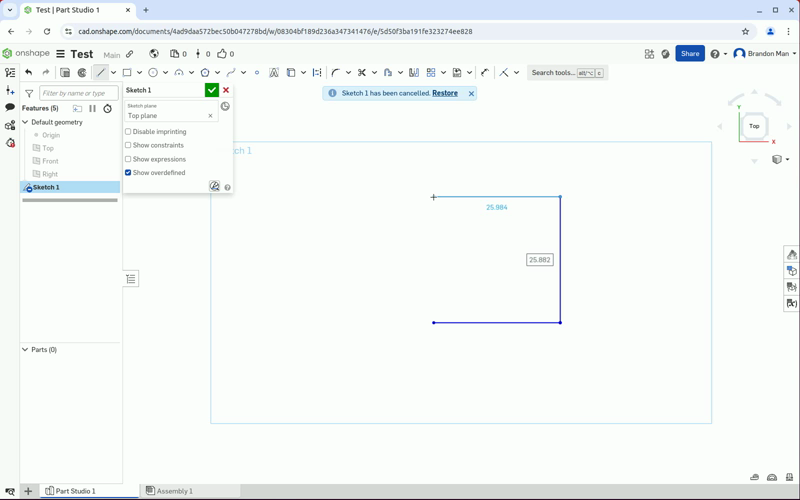
key_down(shift)
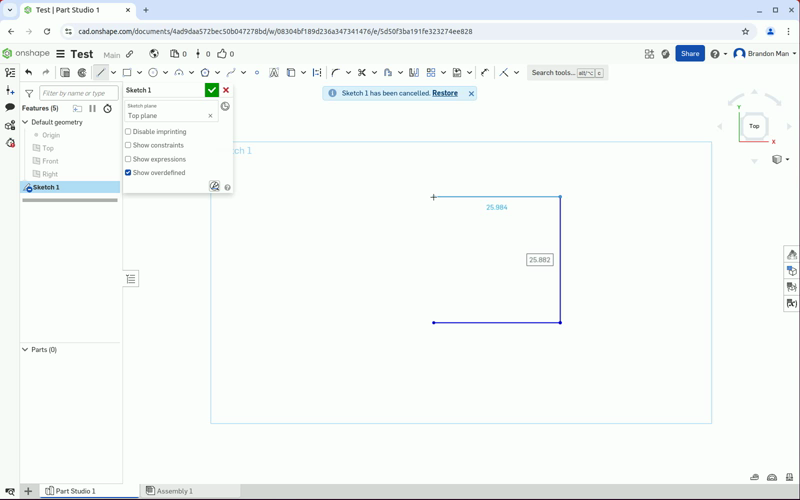
mouse_move(433, 322)
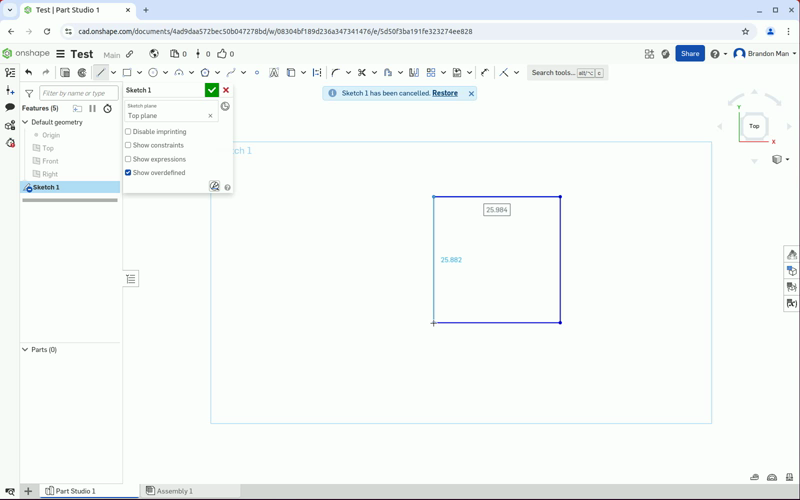
key_up(shift)
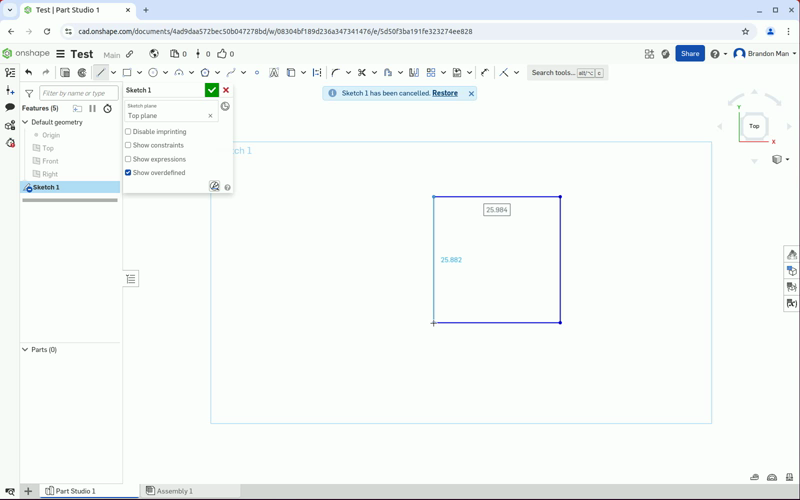
click(433, 322)
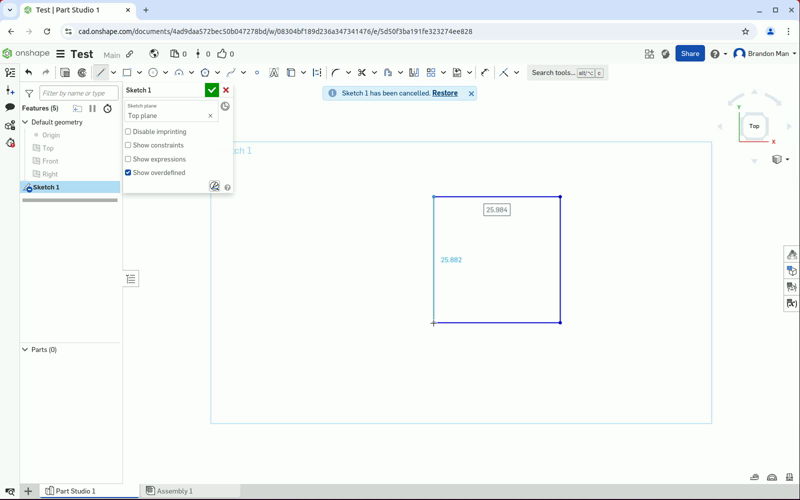
key(esc)
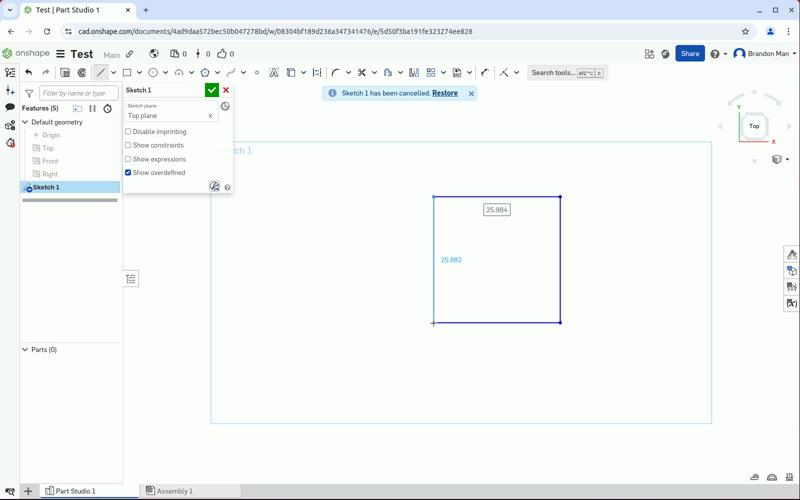
key(l)
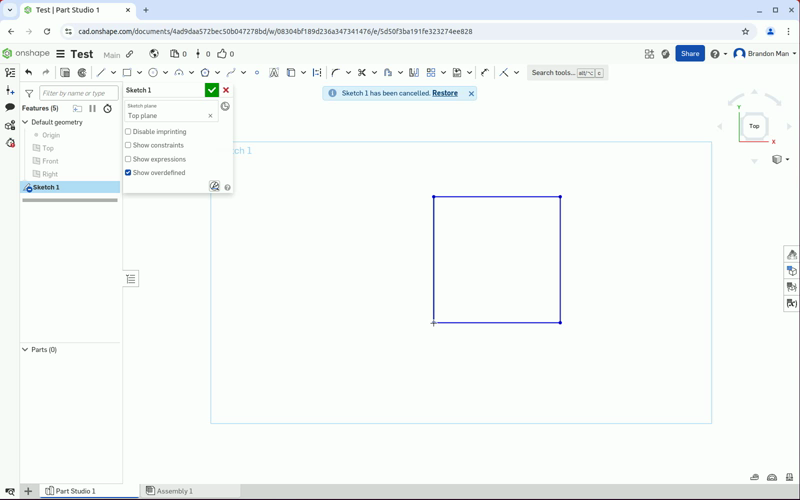
key_down(shift)
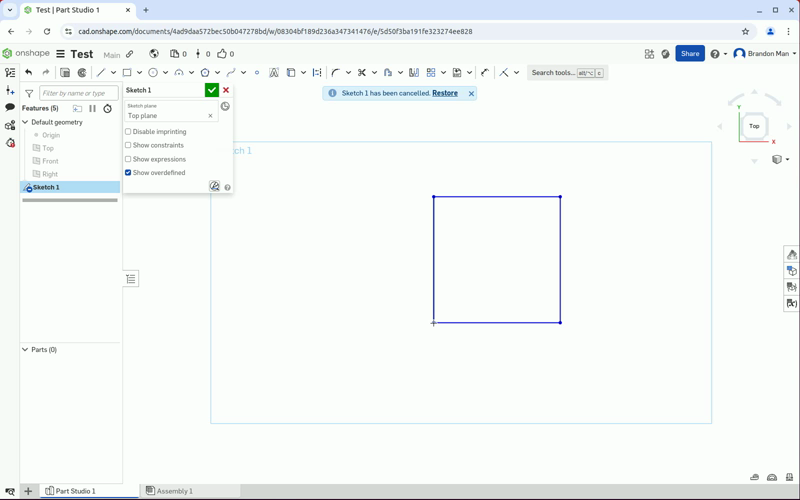
mouse_move(443, 313)
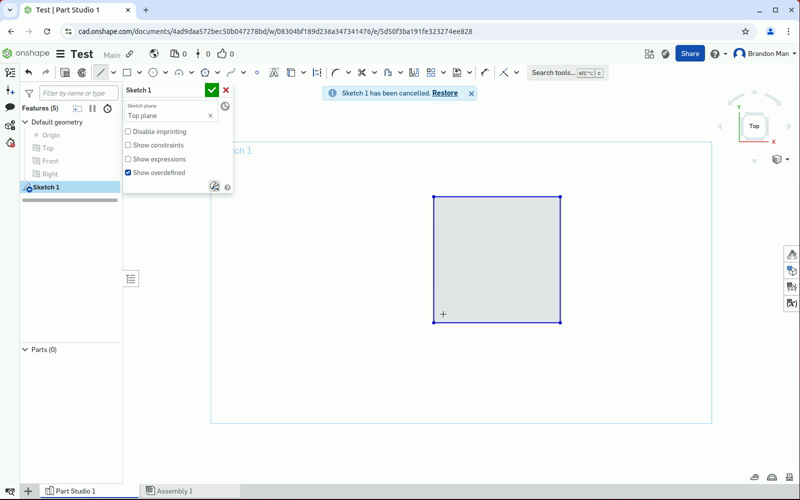
click(443, 313)
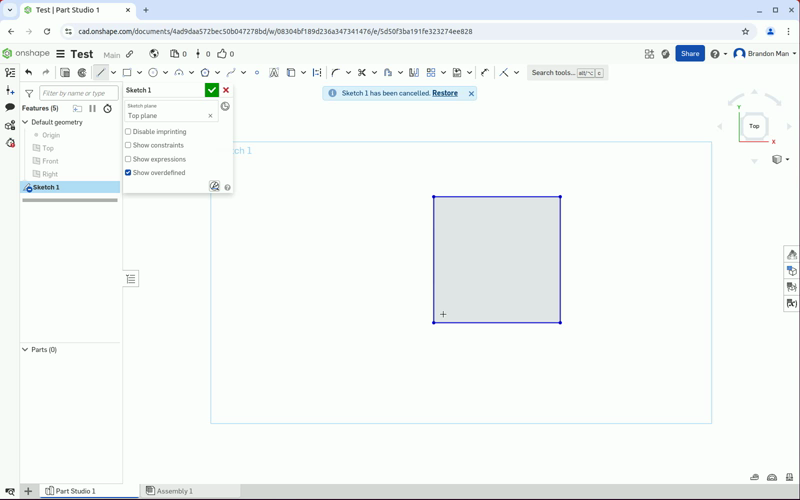
key_up(shift)
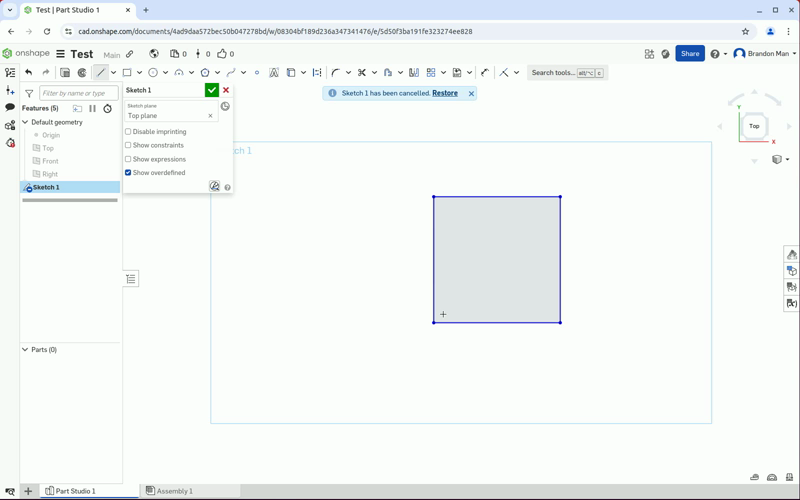
key_down(shift)
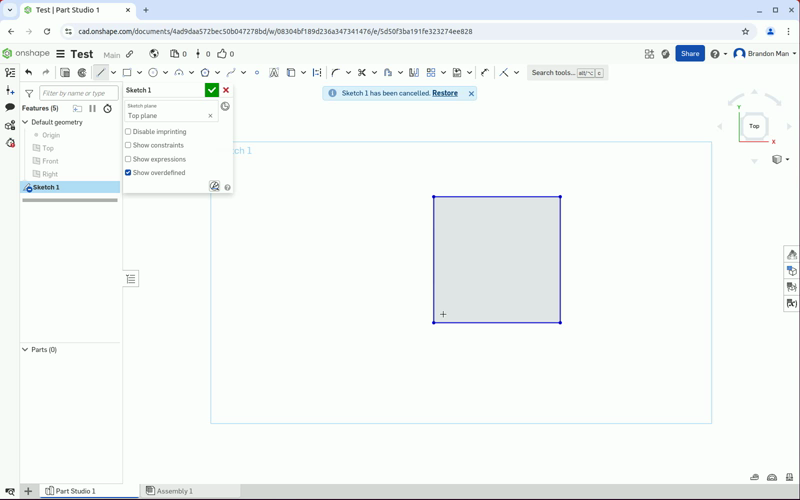
mouse_move(550, 313)
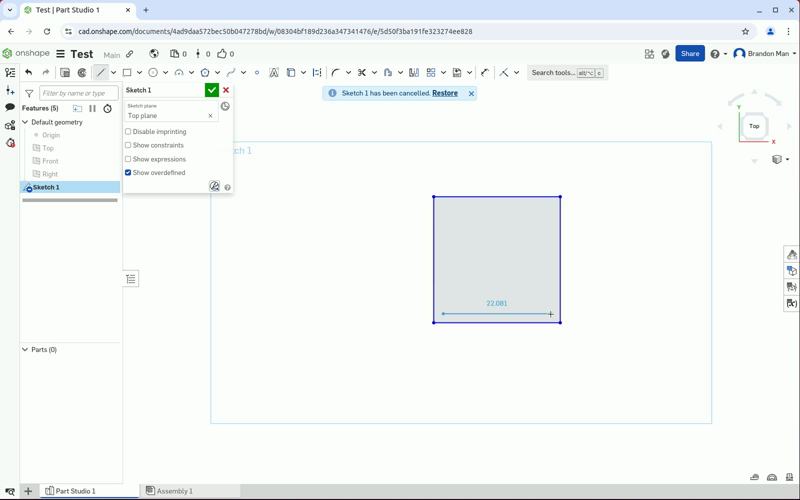
click(550, 313)
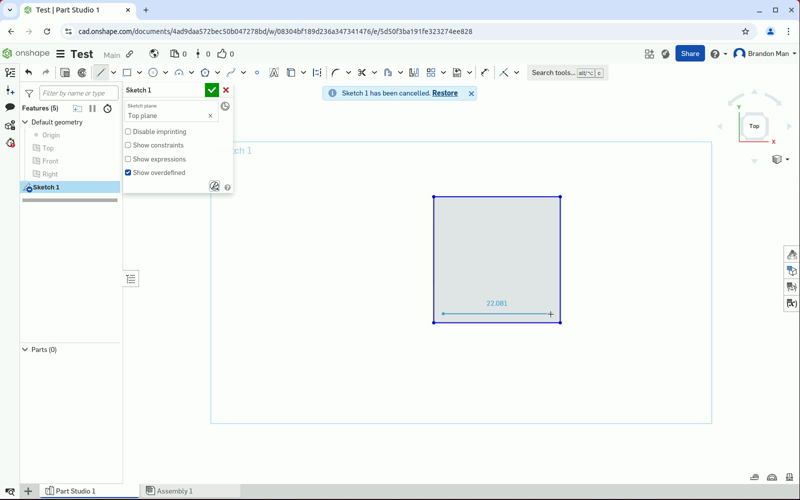
key_up(shift)
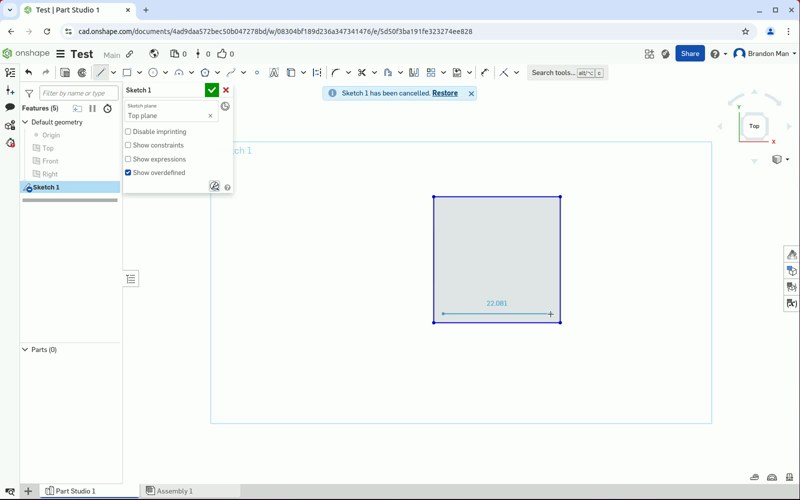
key_down(shift)
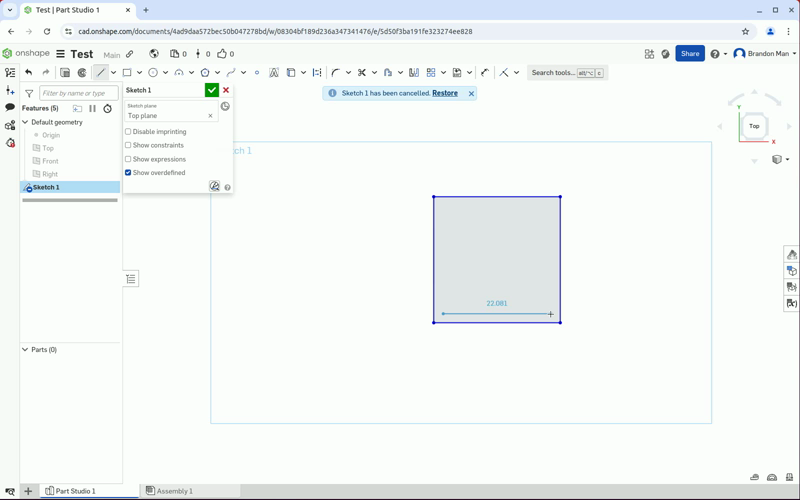
mouse_move(550, 205)
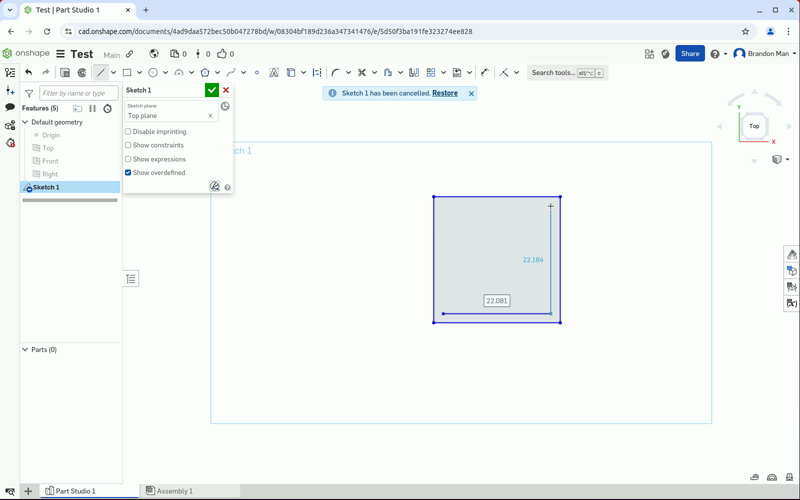
click(550, 205)
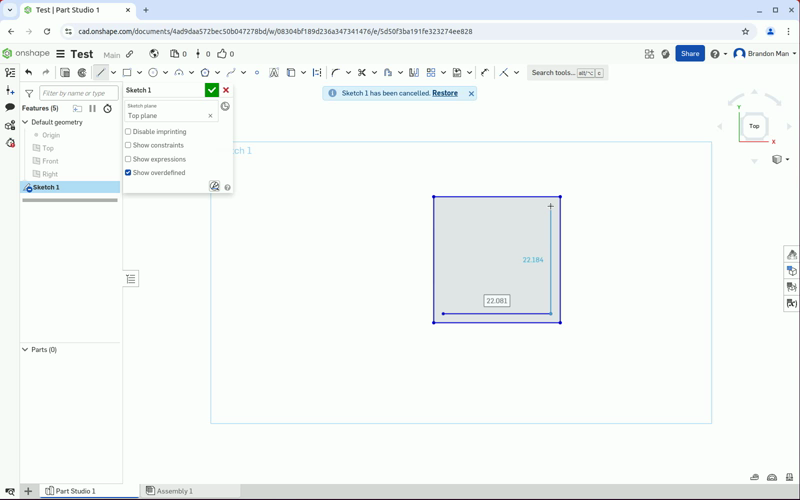
key_up(shift)
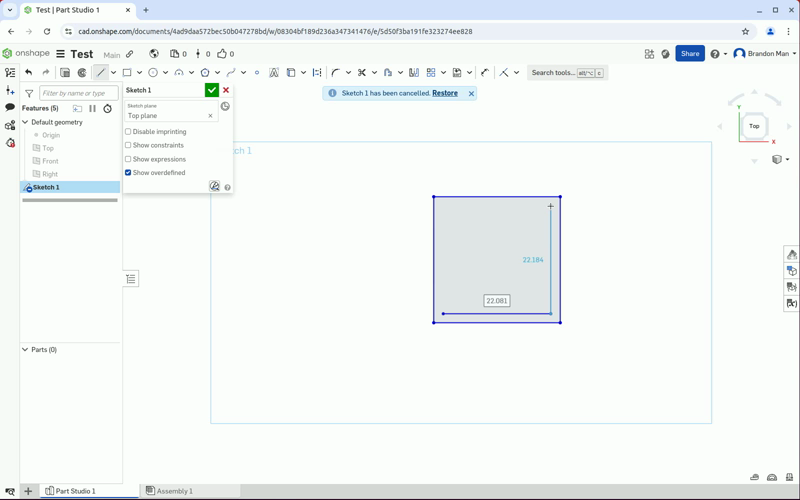
key_down(shift)
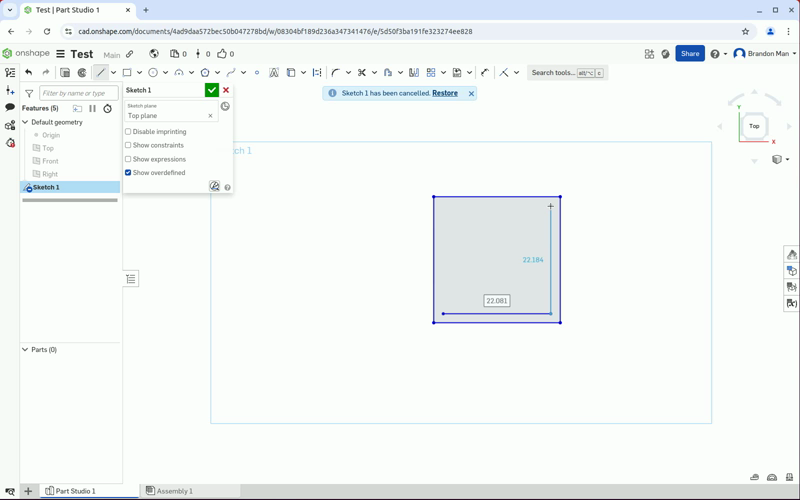
mouse_move(443, 205)
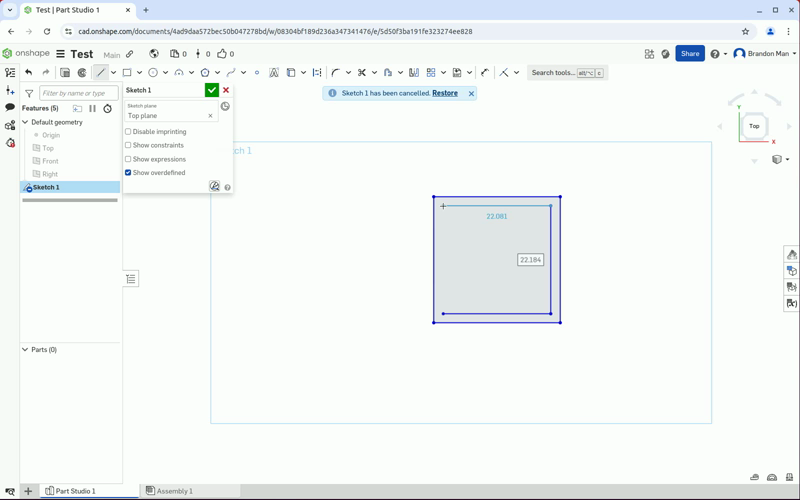
click(443, 205)
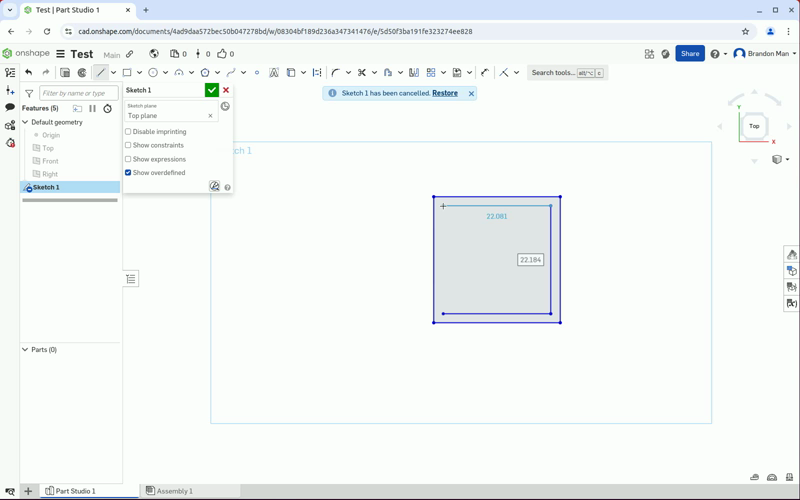
key_up(shift)
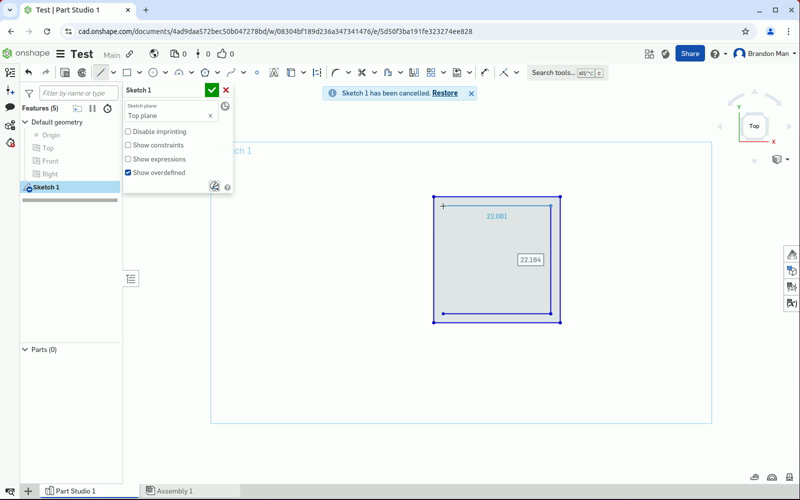
key_down(shift)
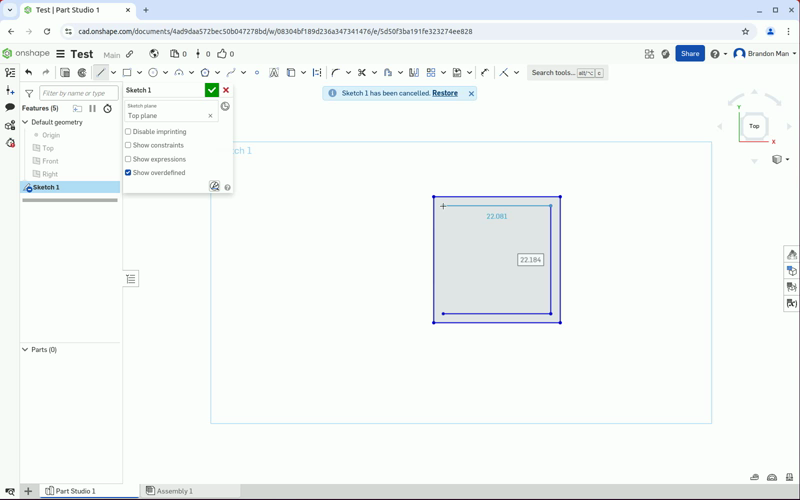
mouse_move(443, 313)
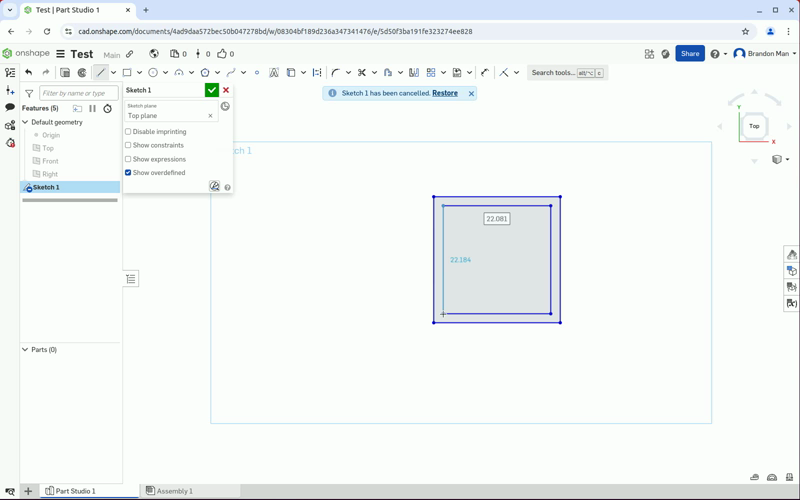
key_up(shift)
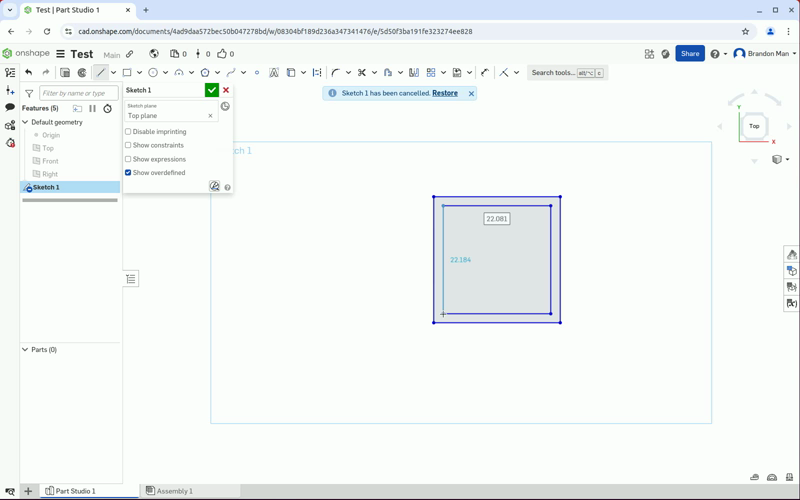
click(443, 313)
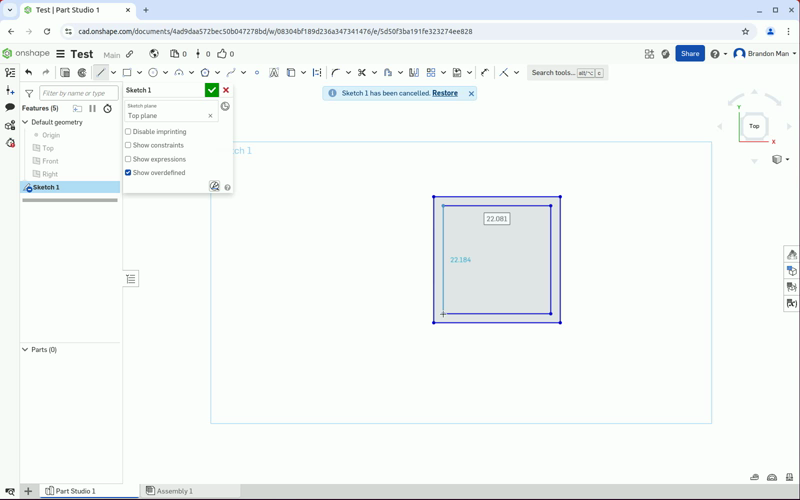
key(esc)
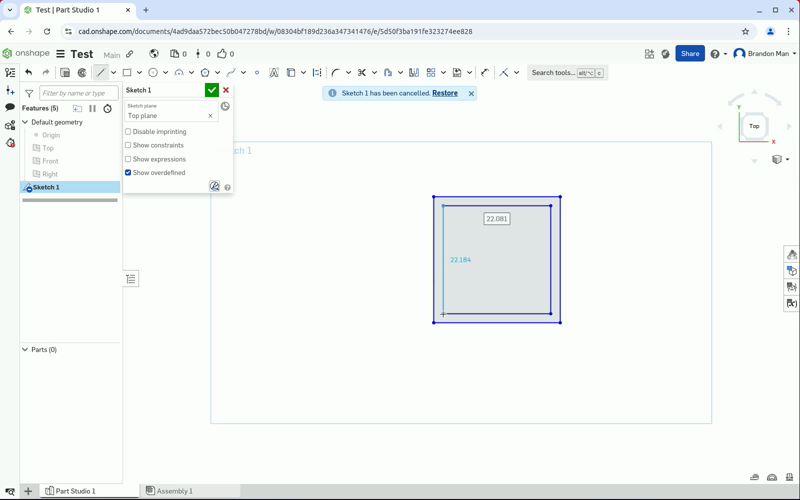
mouse_move(437, 306)
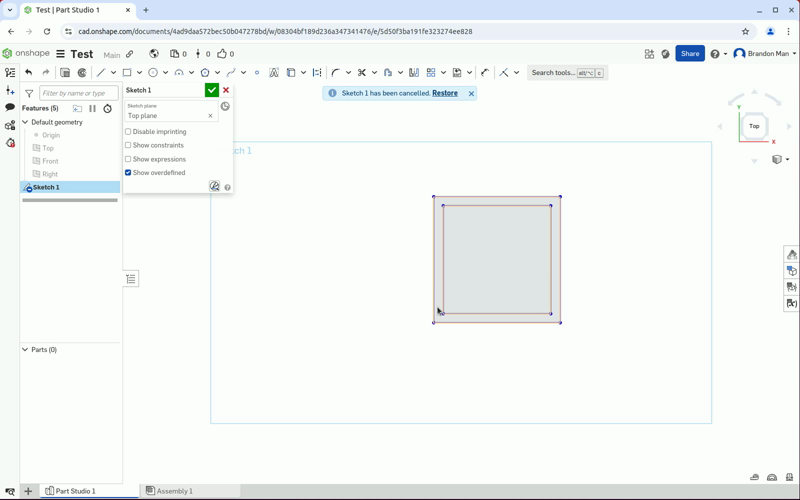
click(437, 306)
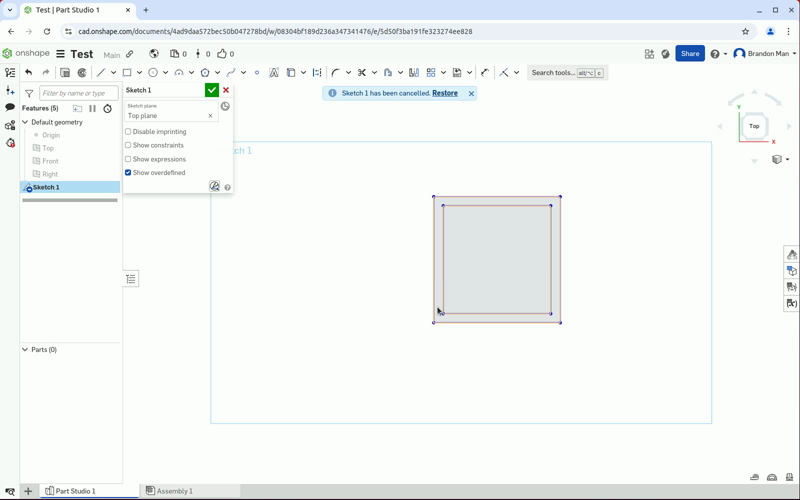
mouse_move(73, 352)
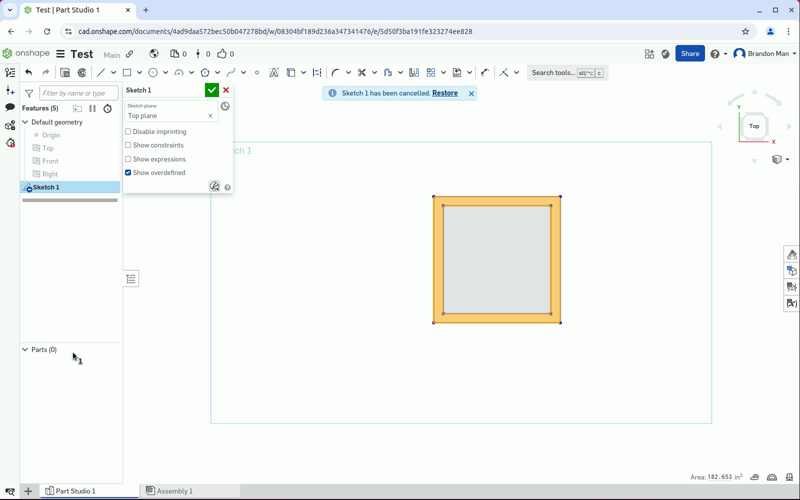
key(shift+y)
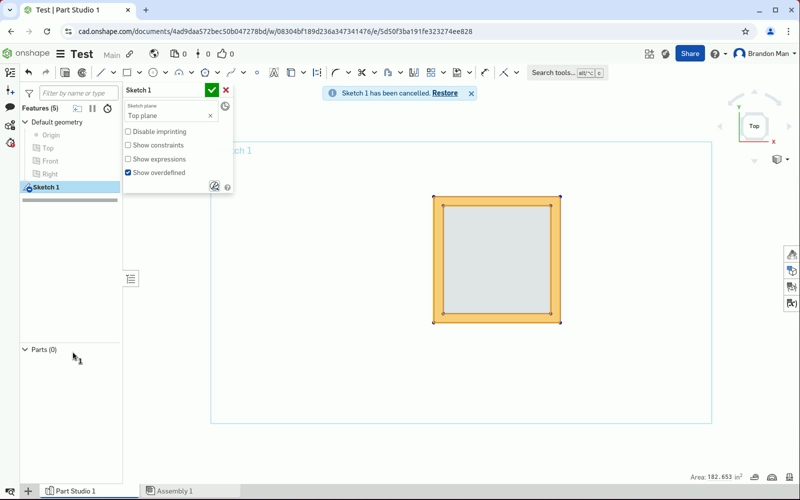
key(shift+e)
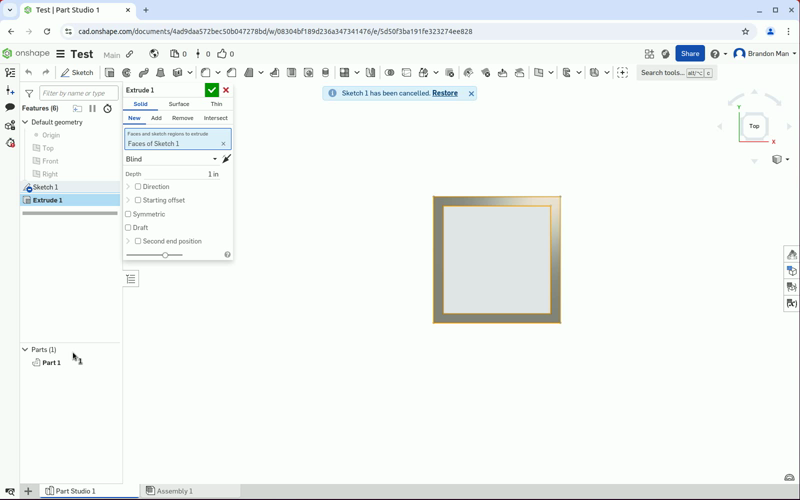
mouse_move(143, 106)
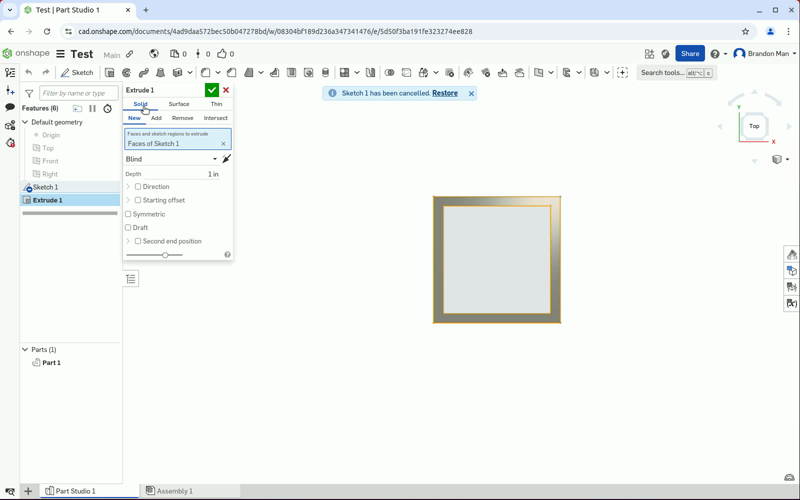
click(143, 106)
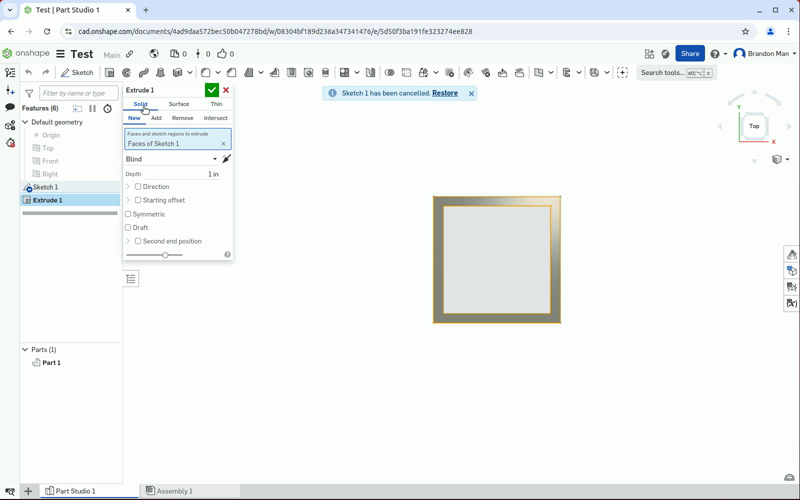
mouse_move(137, 120)
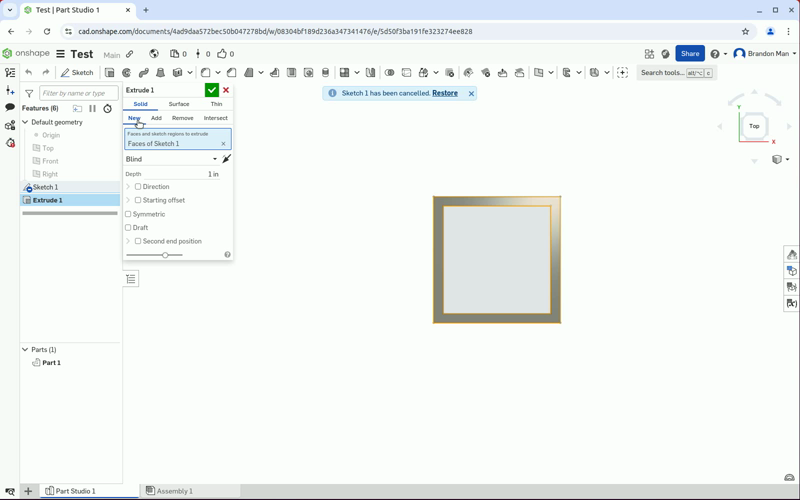
click(137, 120)
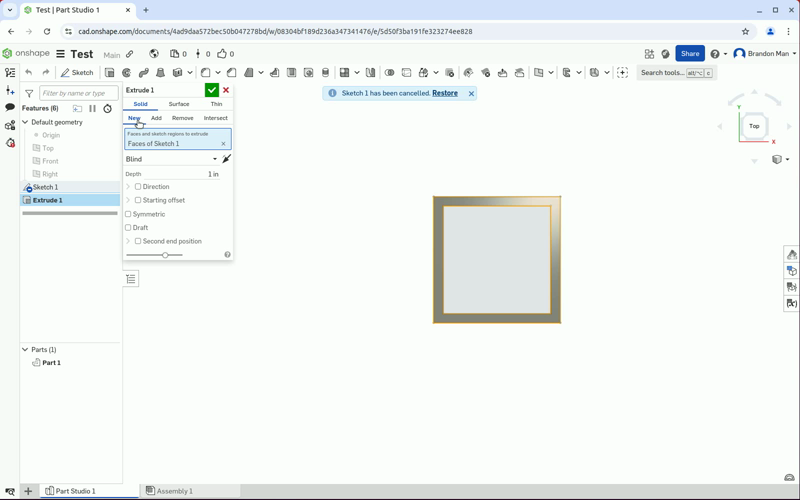
key(tab, 4)
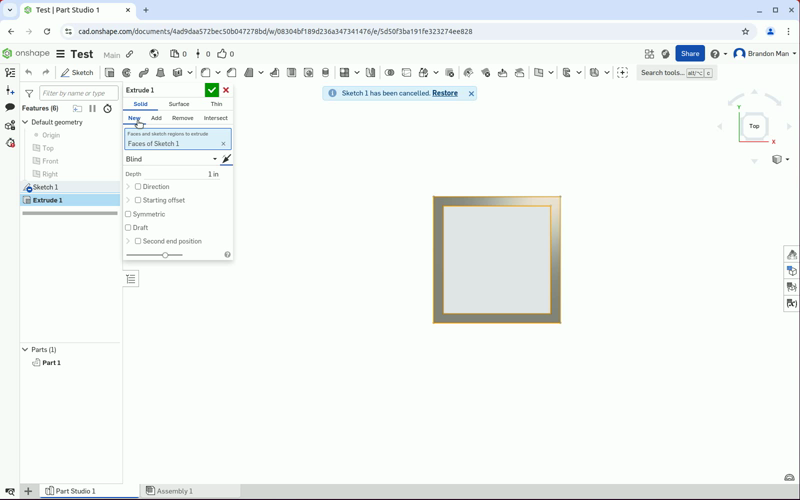
text(23.108)
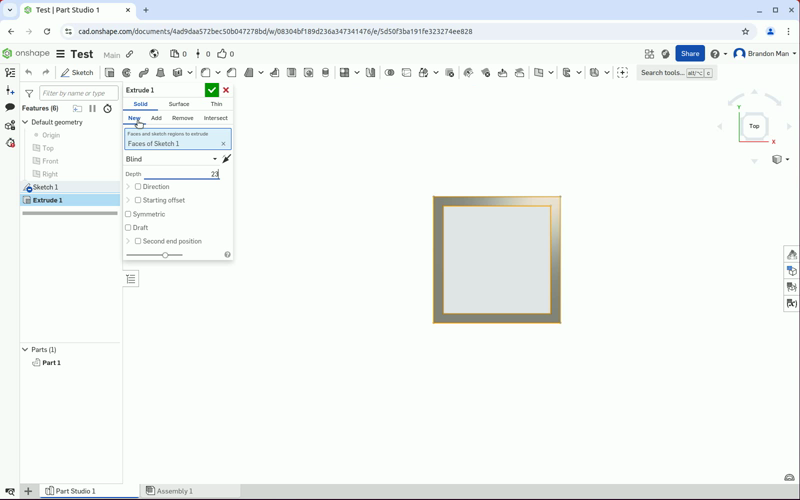
key(enter)
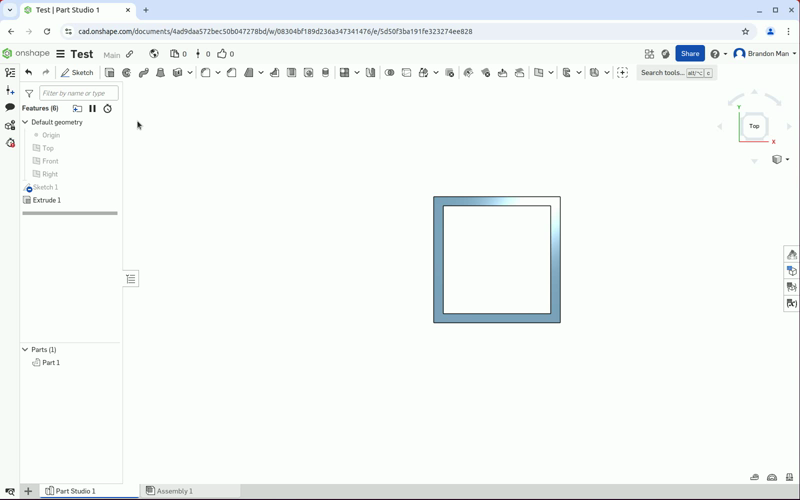
key(shift+h)
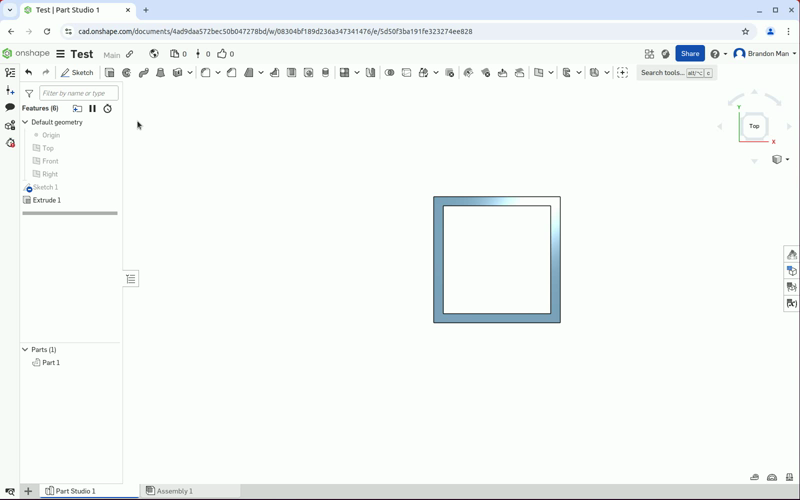
key(shift+h)
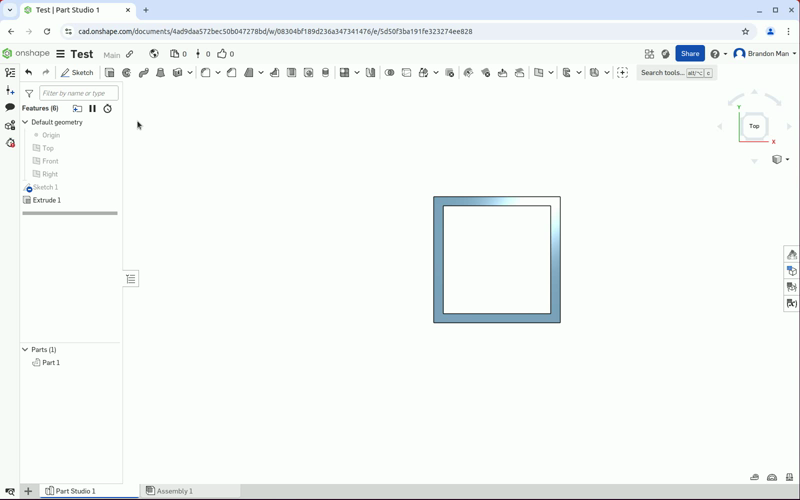
mouse_move(73, 189)
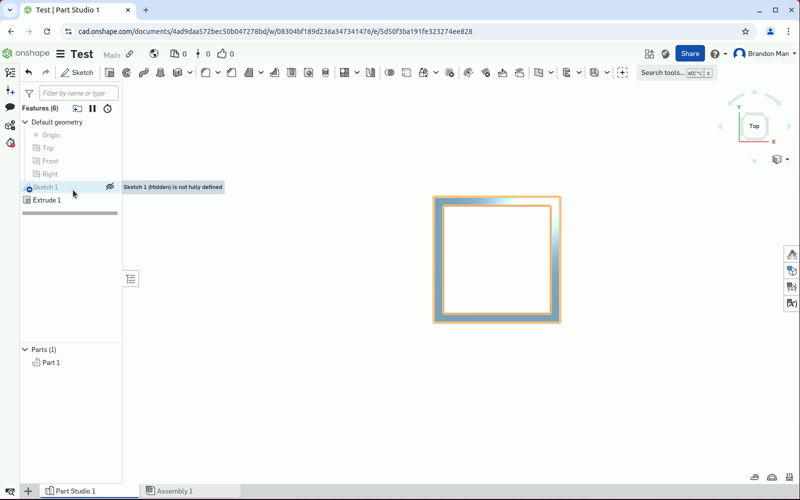
click(73, 189)
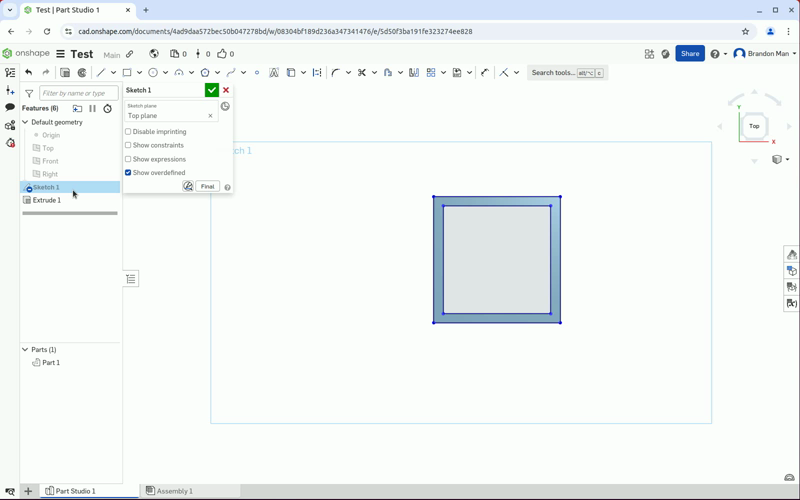
mouse_move(229, 92)
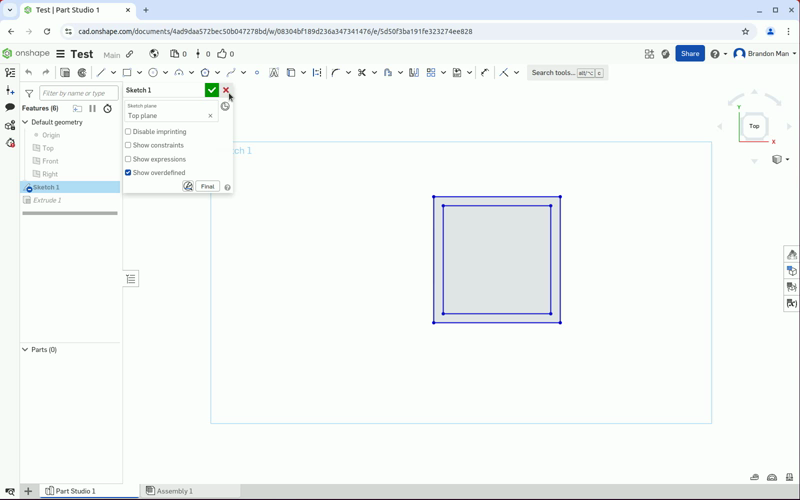
click(229, 92)
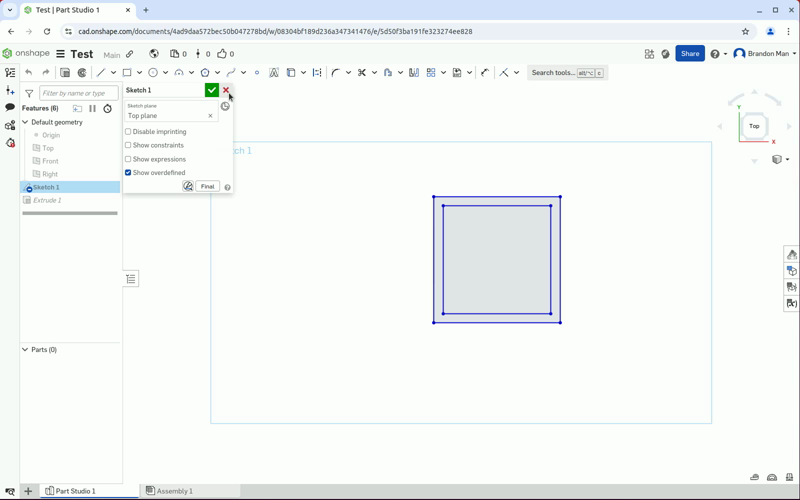
key(shift+s)
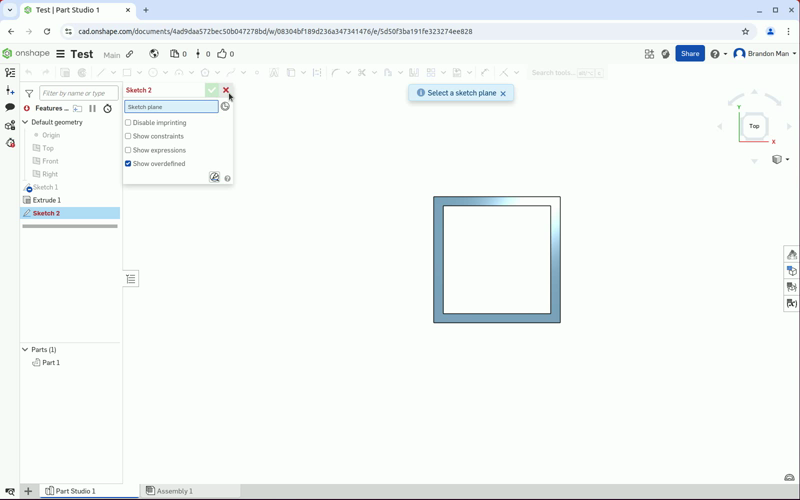
mouse_move(73, 150)
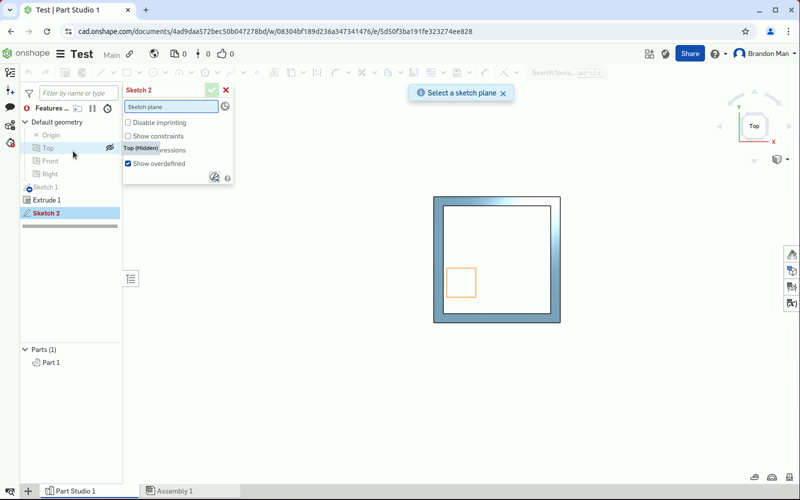
click(73, 150)
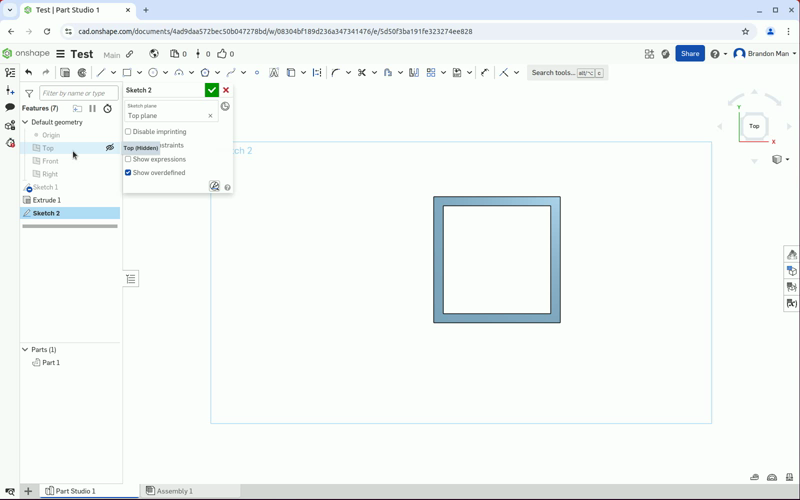
mouse_move(73, 352)
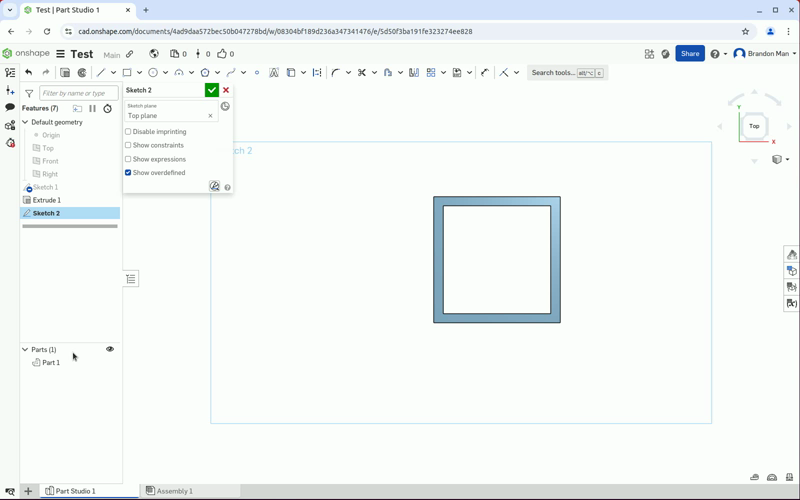
key(y)
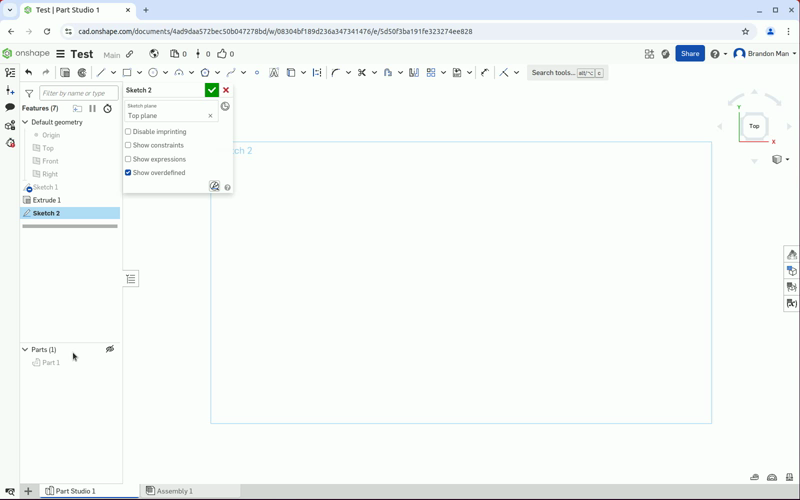
key(l)
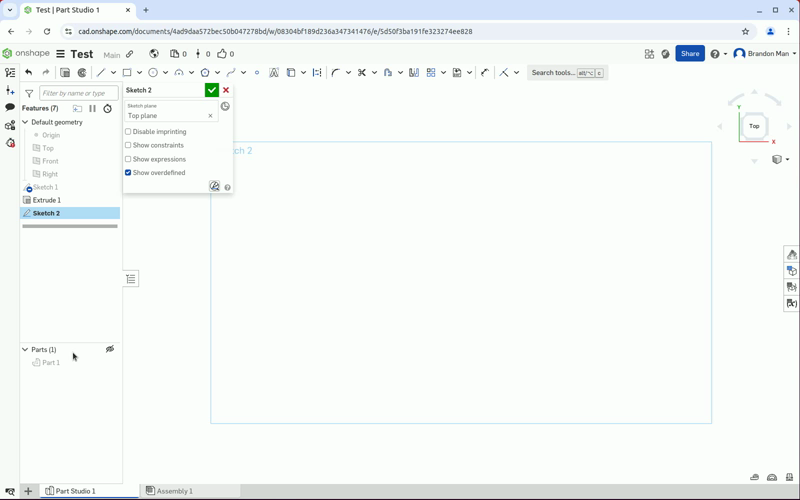
key_down(shift)
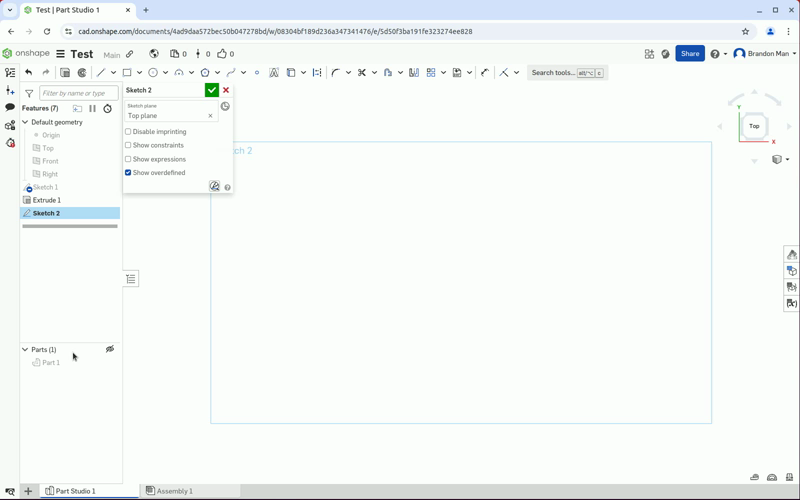
mouse_move(443, 313)
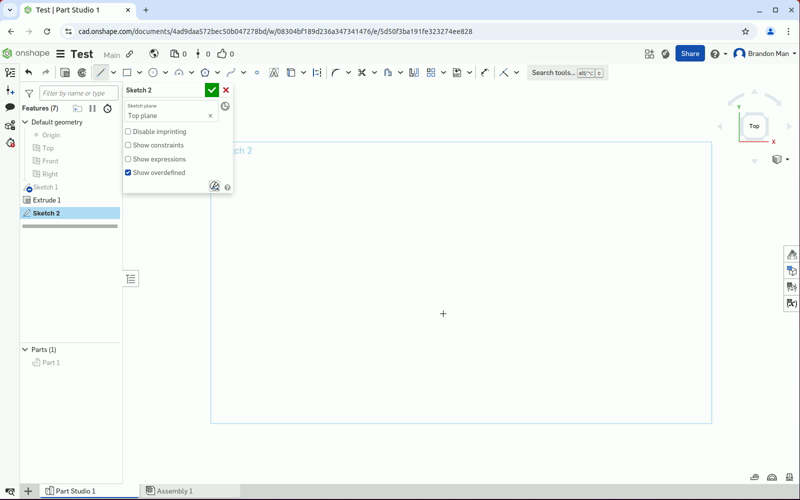
click(443, 313)
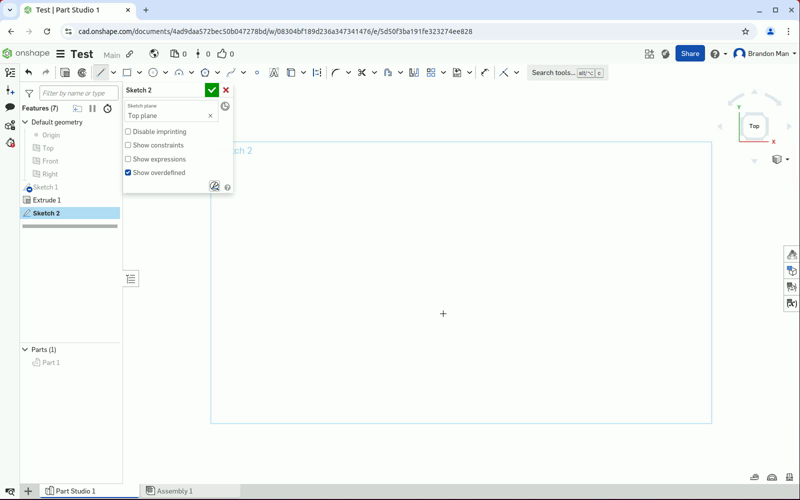
key_up(shift)
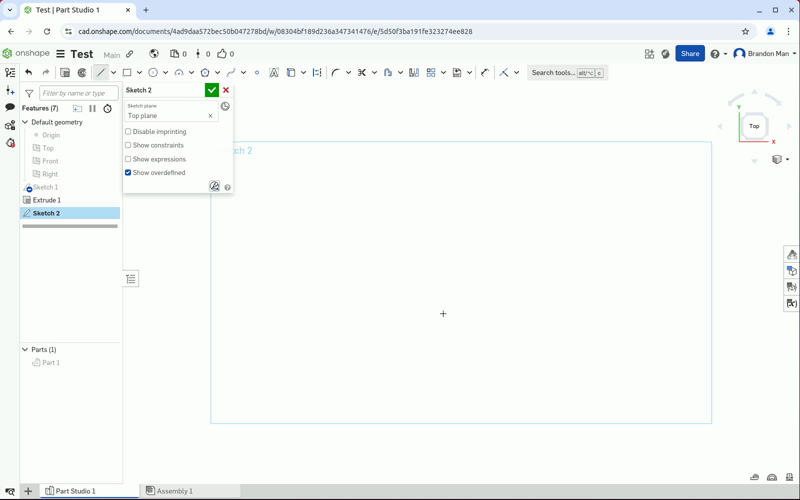
key_down(shift)
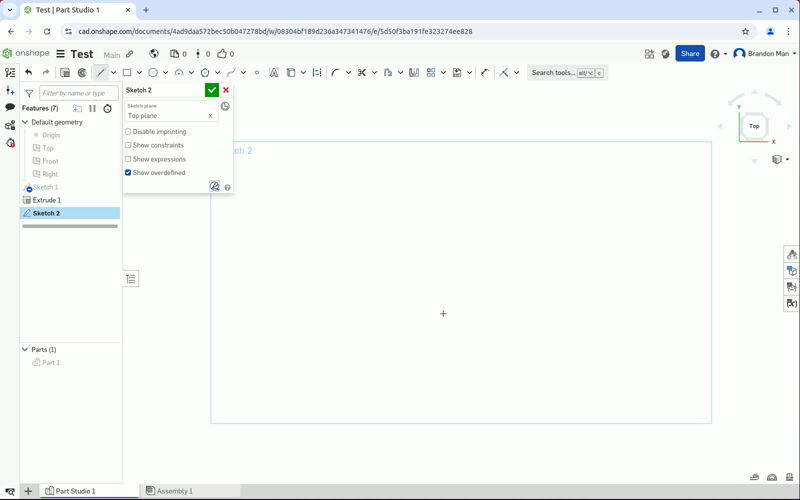
mouse_move(551, 313)
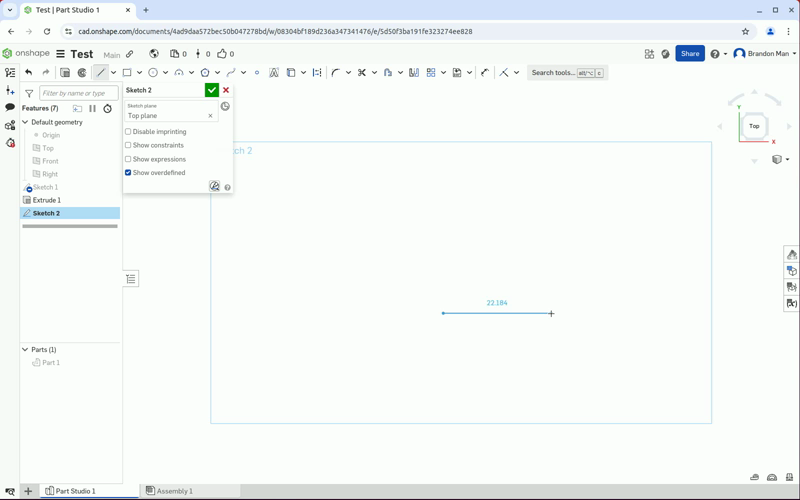
click(551, 313)
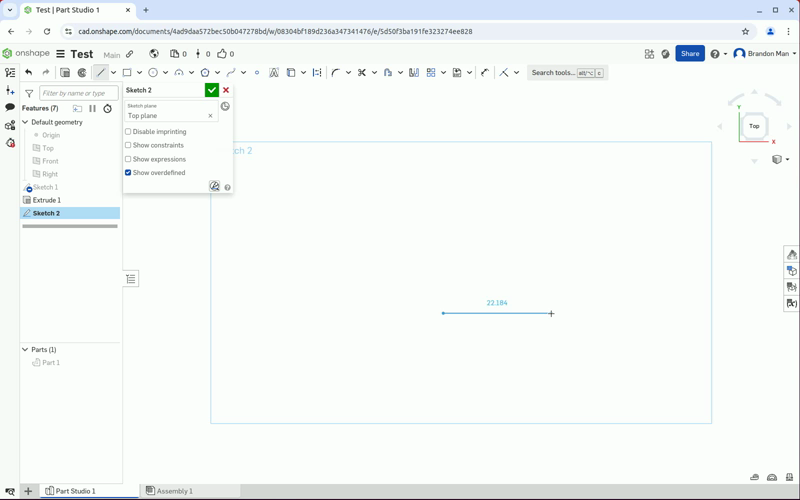
key_up(shift)
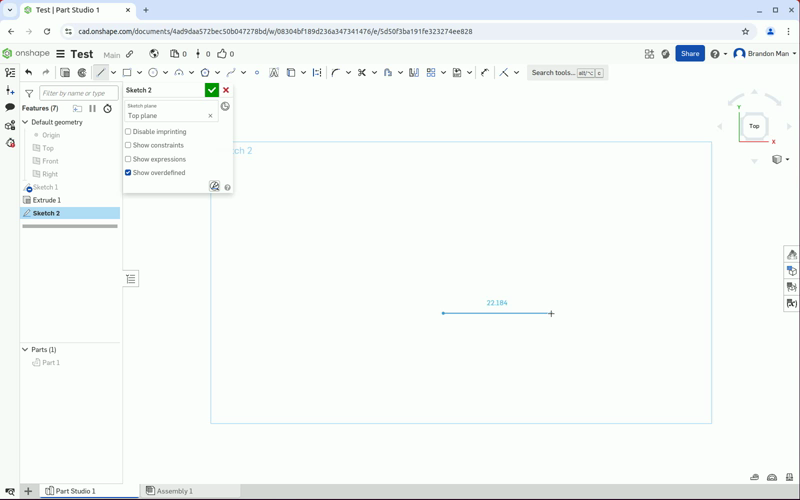
key_down(shift)
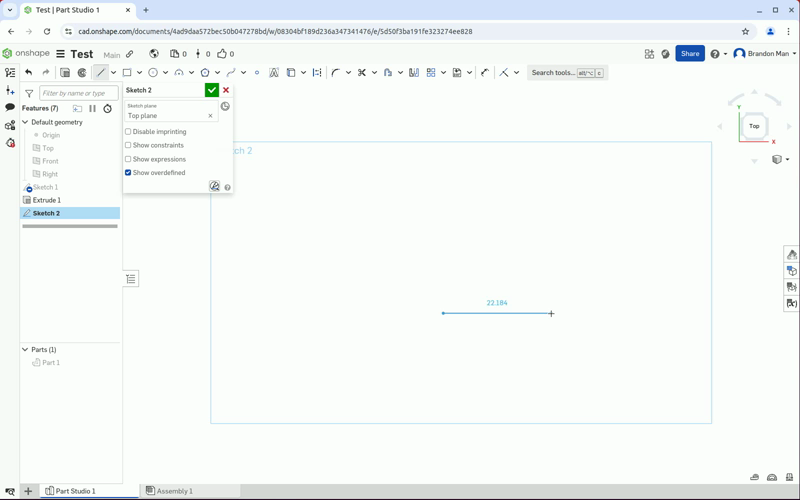
mouse_move(551, 205)
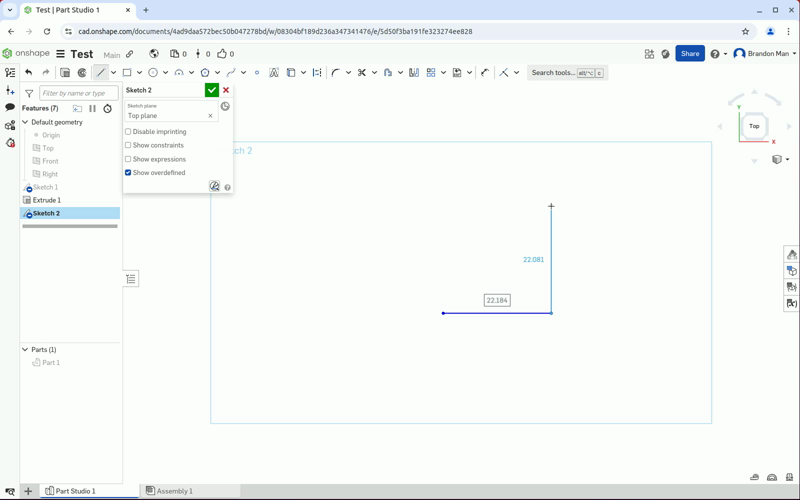
click(551, 205)
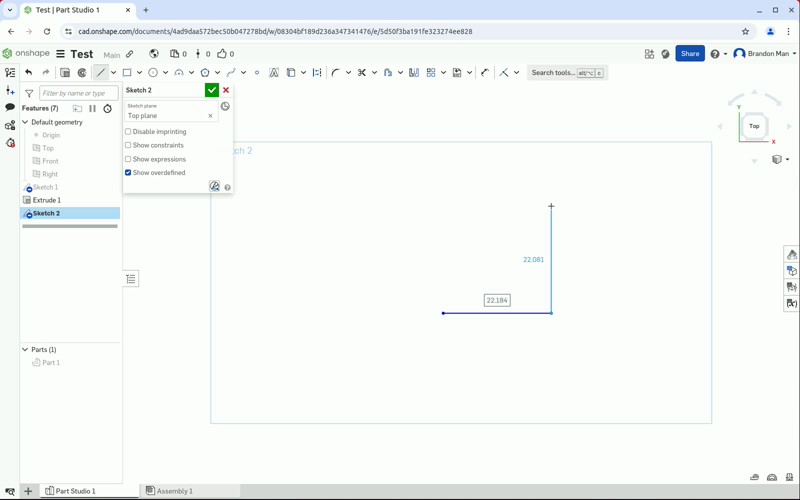
key_up(shift)
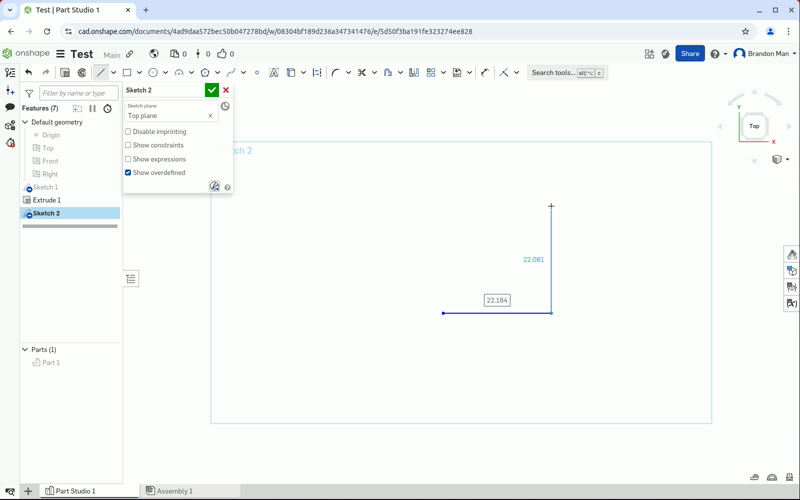
key_down(shift)
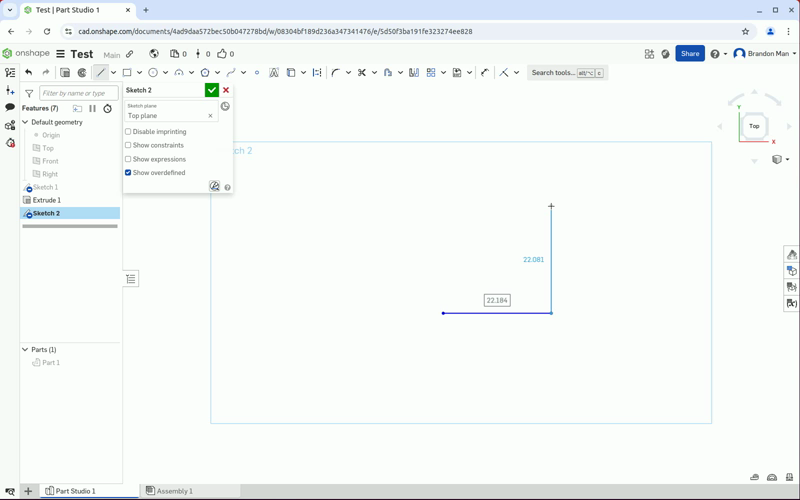
mouse_move(443, 205)
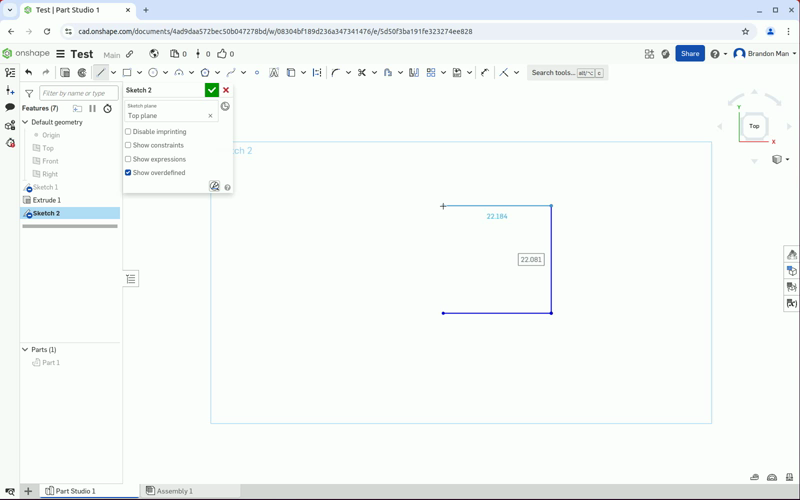
click(443, 205)
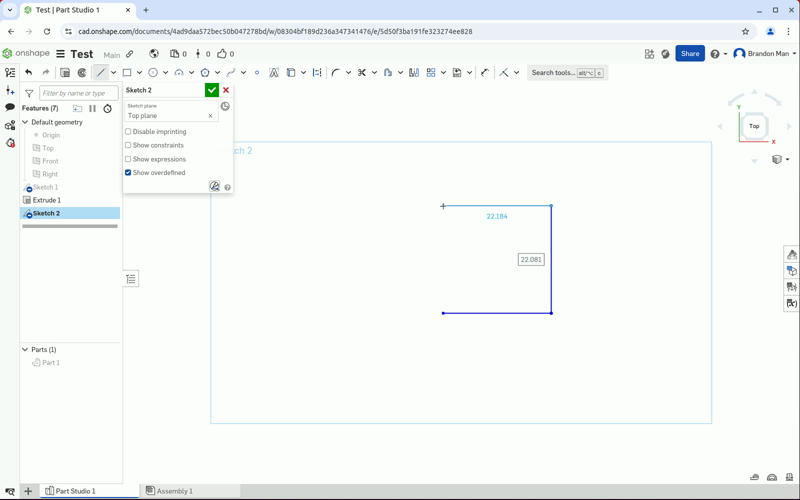
key_up(shift)
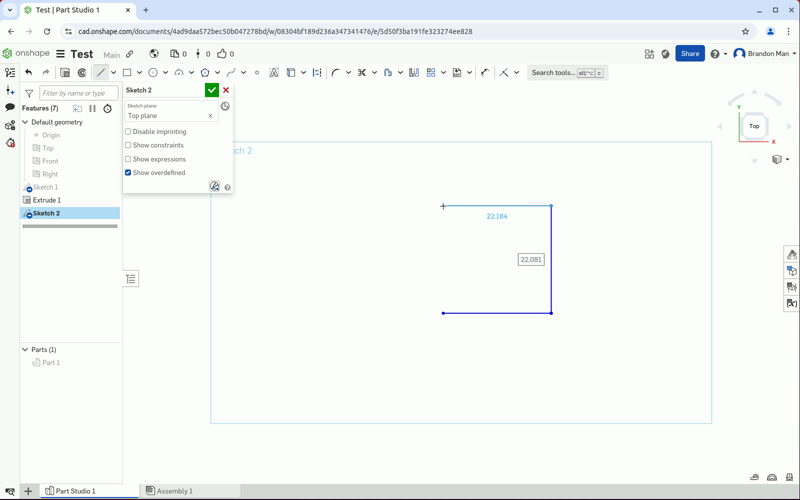
key_down(shift)
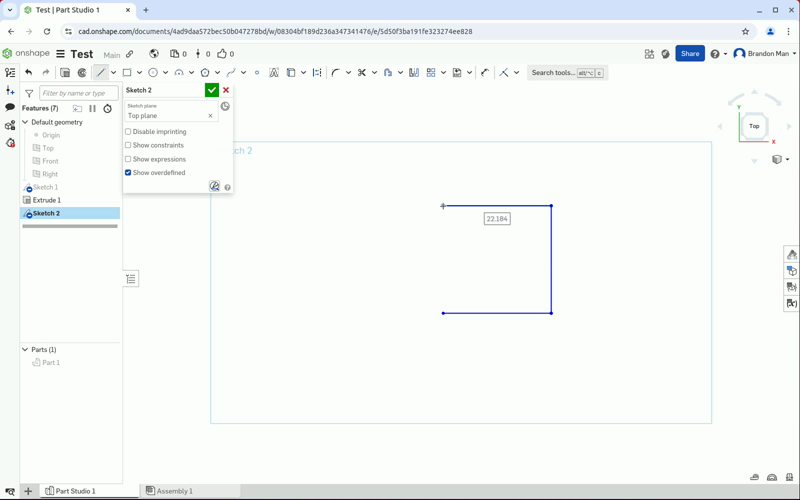
mouse_move(443, 313)
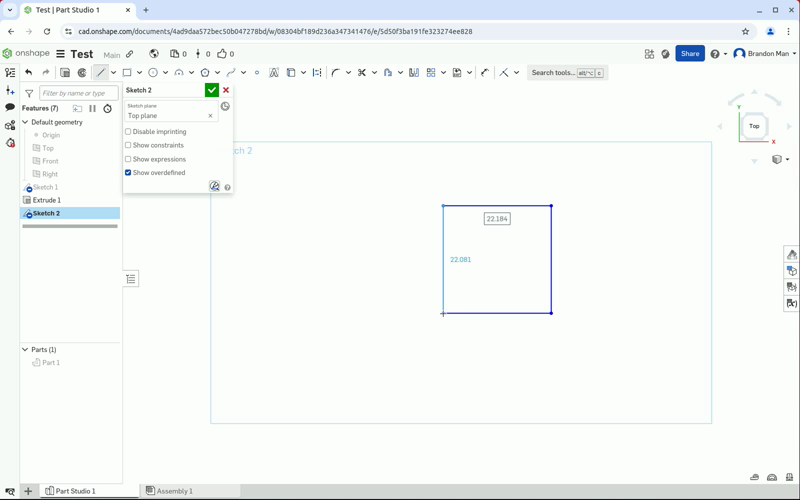
key_up(shift)
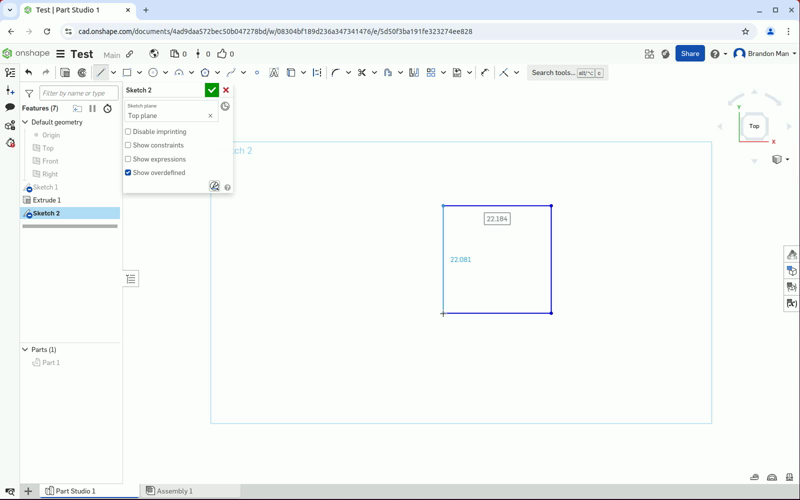
click(443, 313)
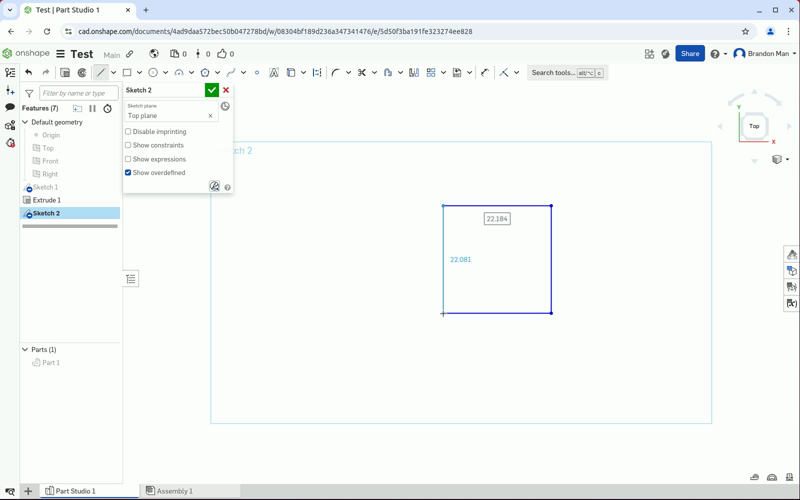
key(esc)
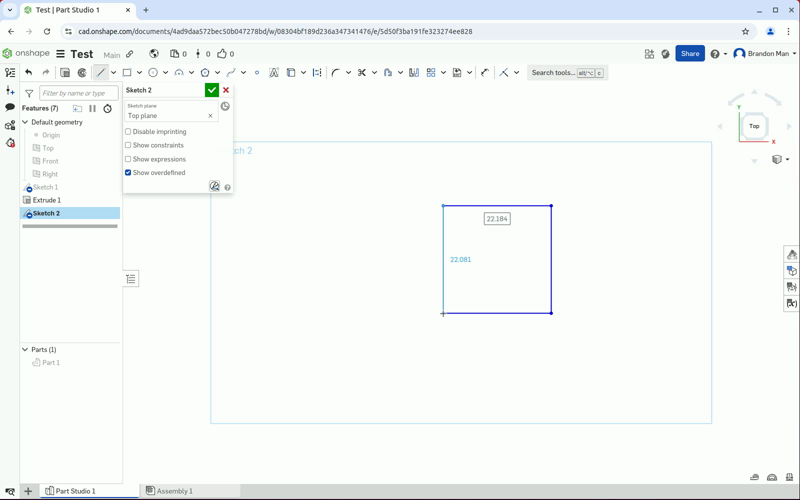
mouse_move(475, 285)
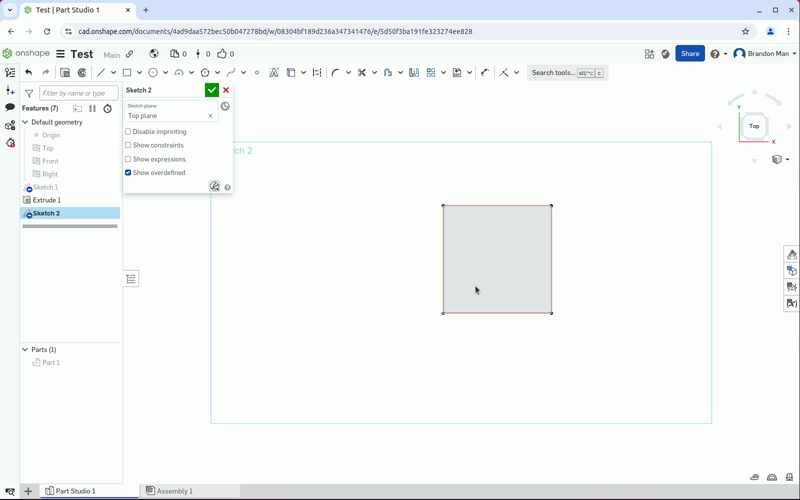
click(475, 285)
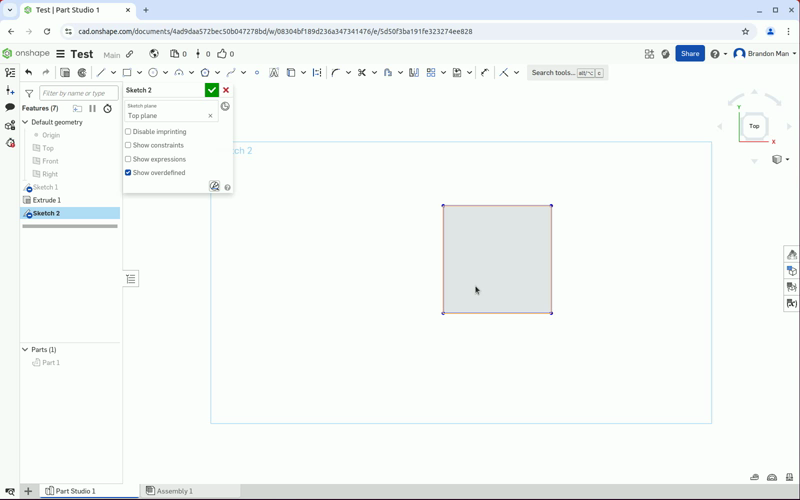
mouse_move(73, 352)
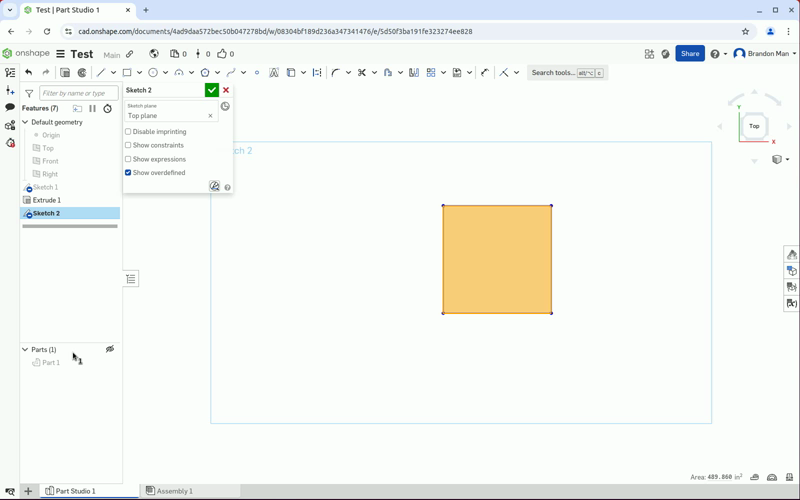
key(shift+y)
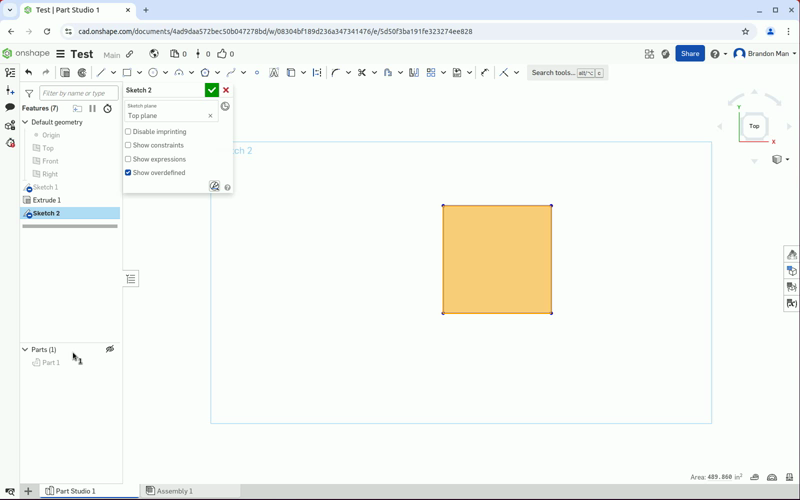
key(shift+e)
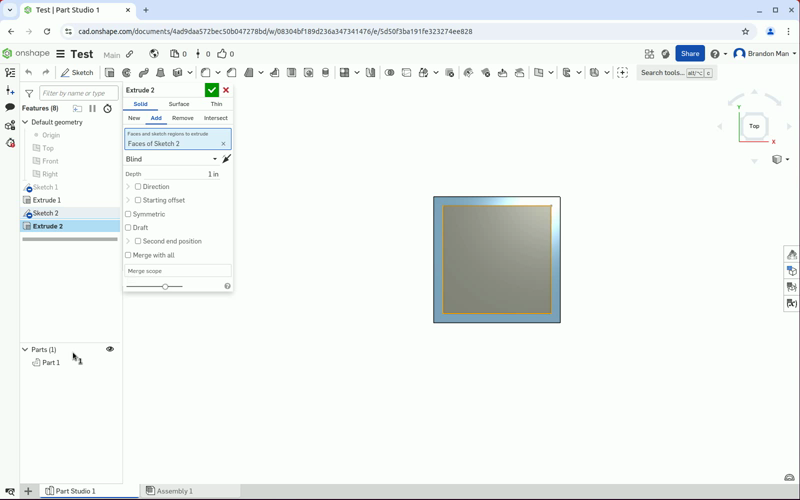
mouse_move(143, 106)
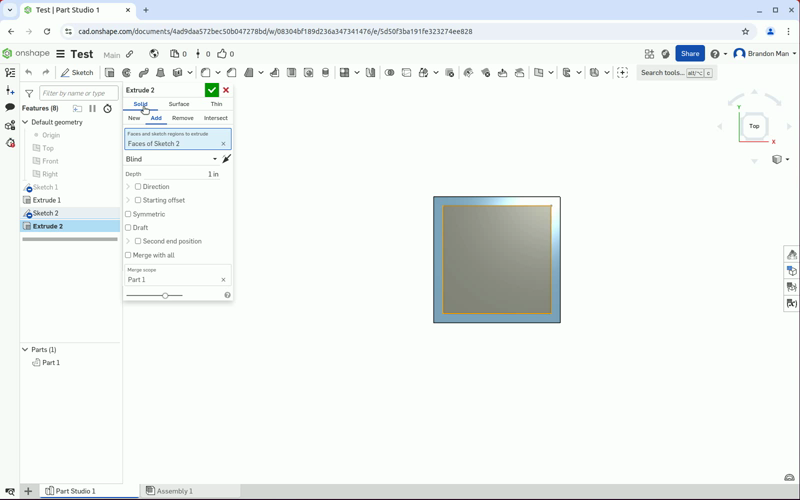
click(143, 106)
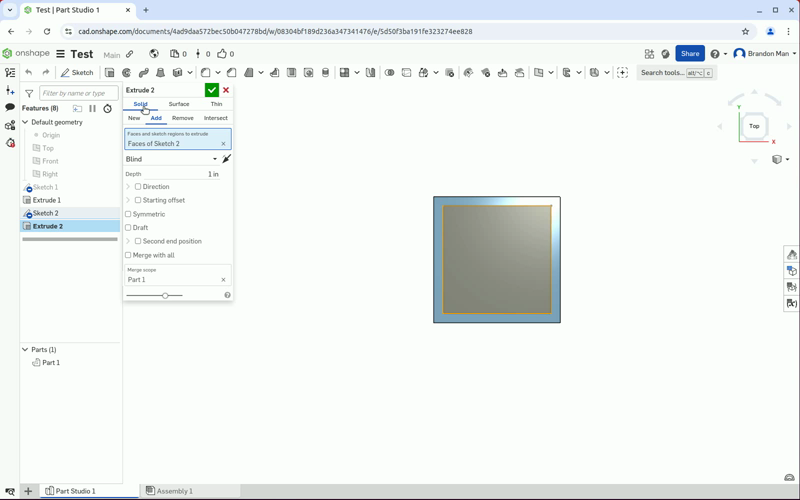
mouse_move(137, 120)
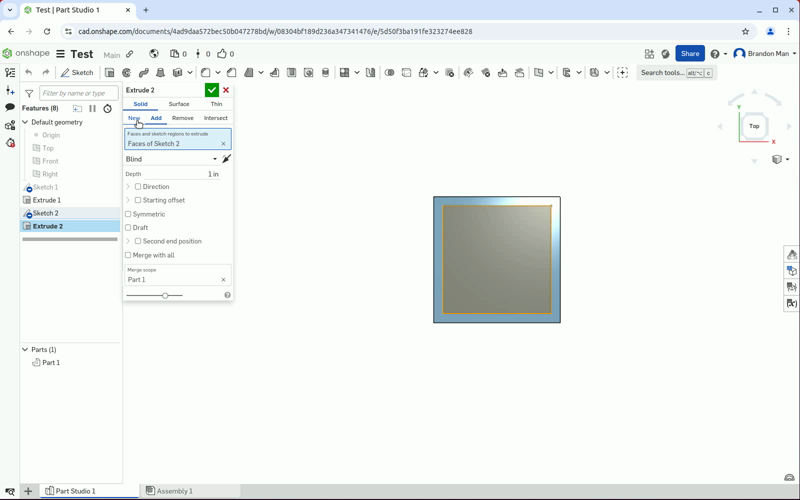
click(137, 120)
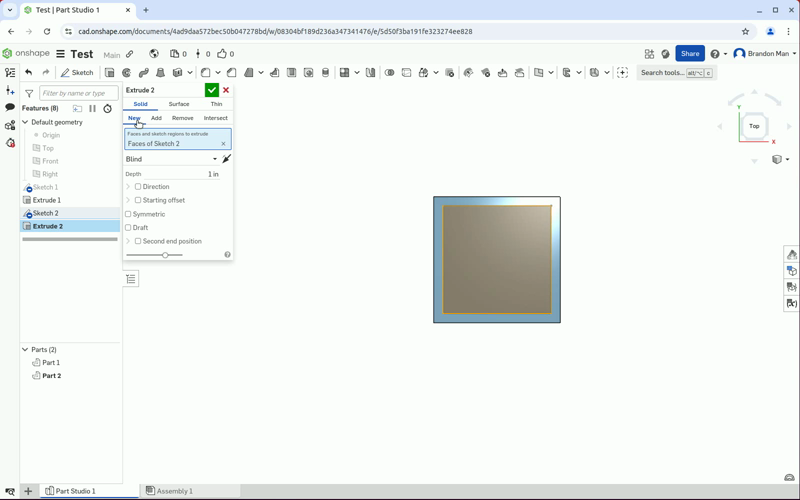
key(tab, 4)
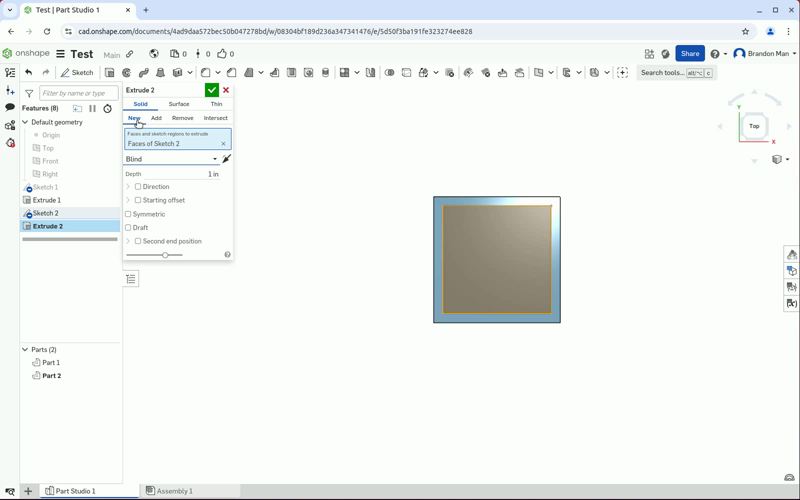
text(1.926)
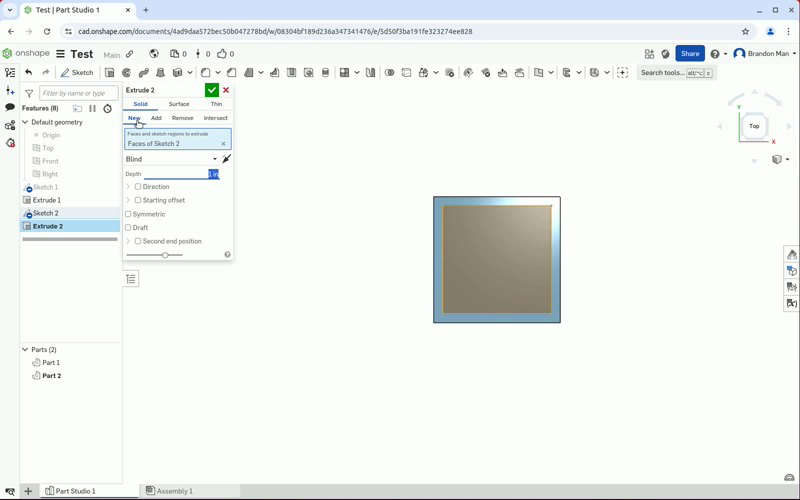
key(enter)
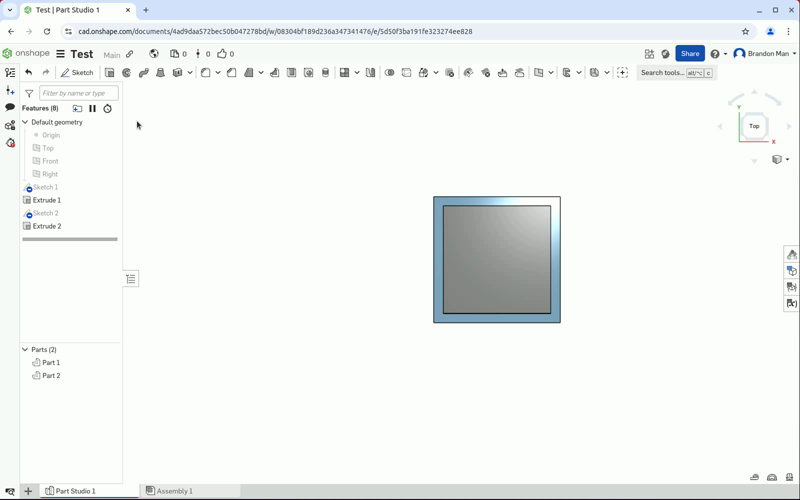
key(shift+h)
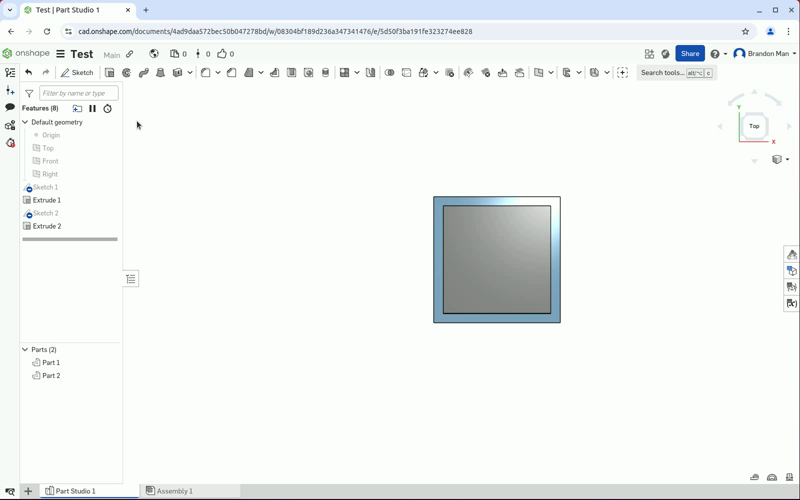
key(shift+h)
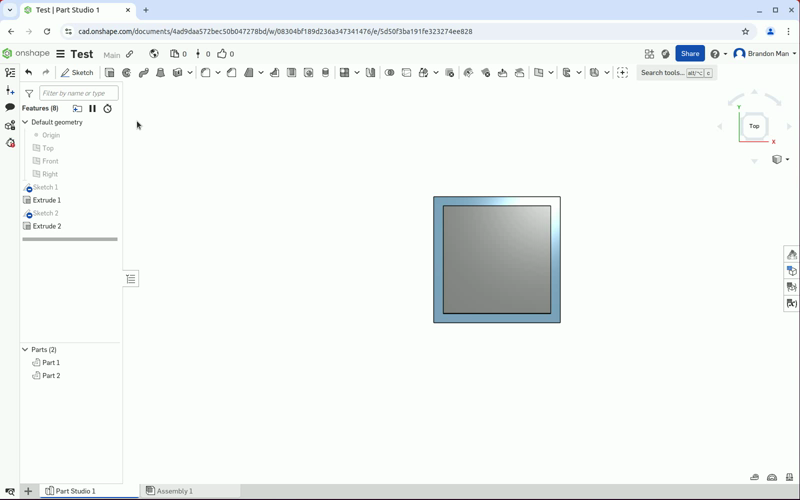
key(shift+7)
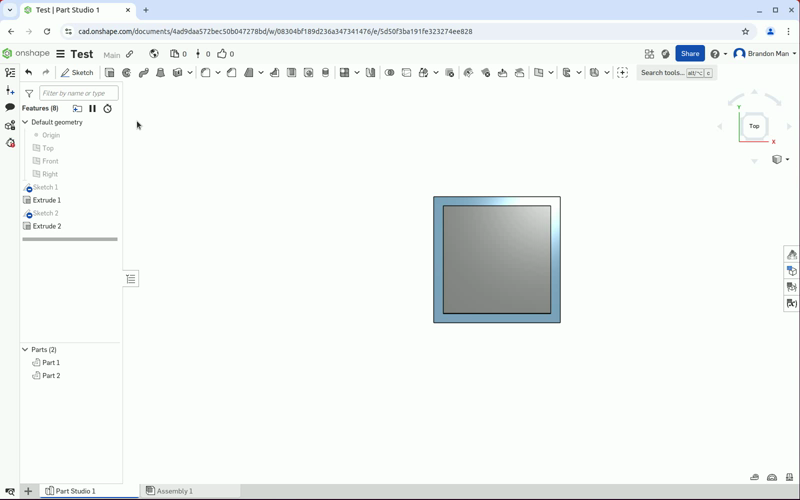
key(up, 3)
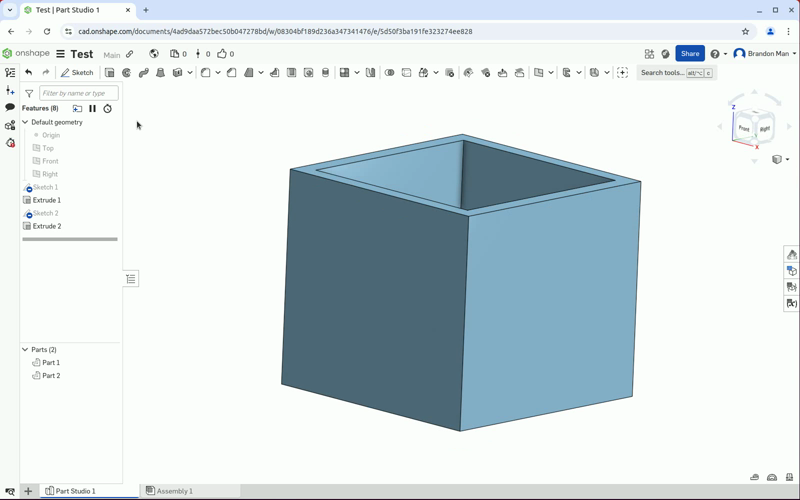
key(left, 3)
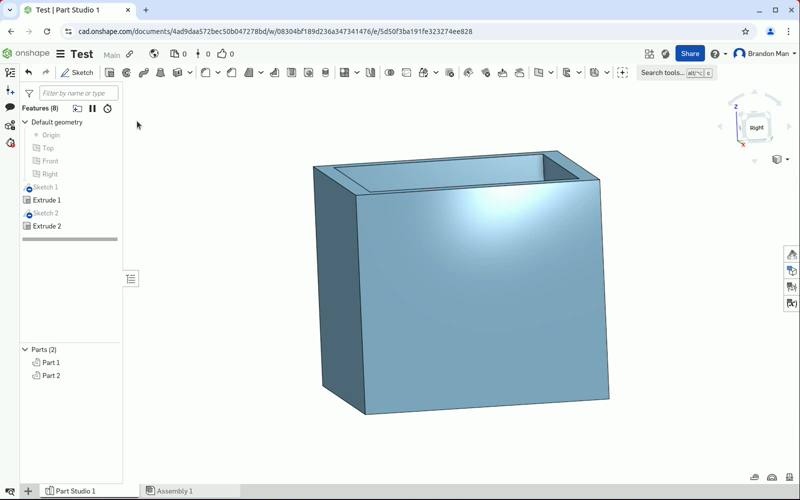
key(right, 3)
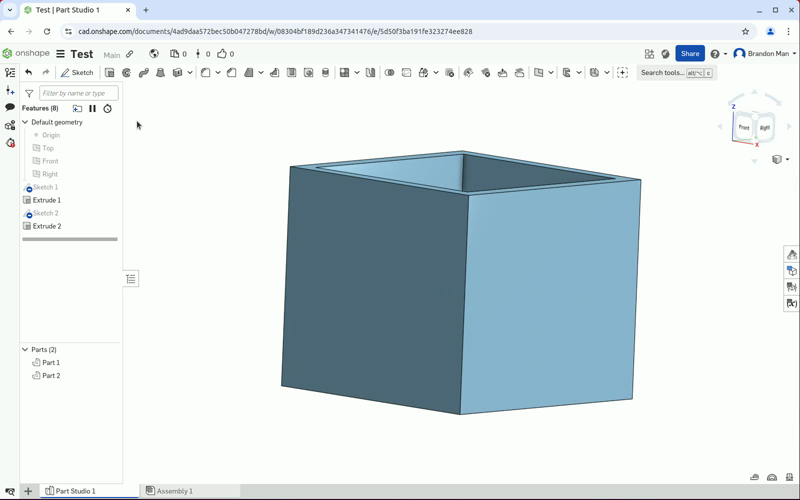
key(down, 3)
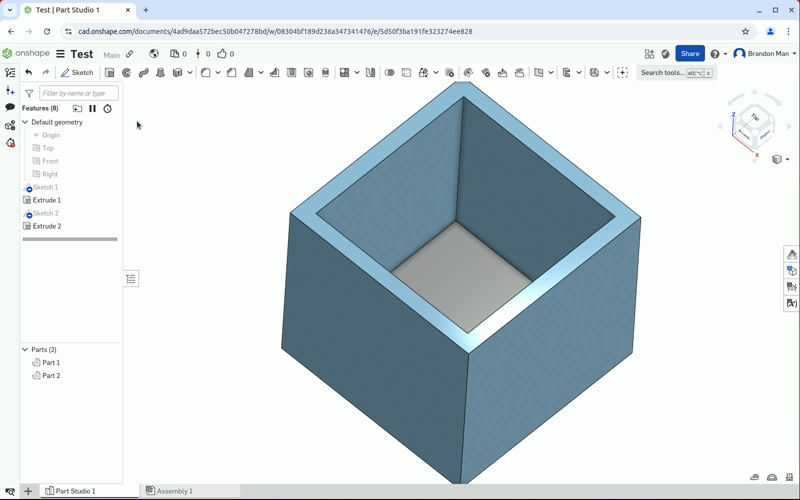
mouse_move(73, 189)
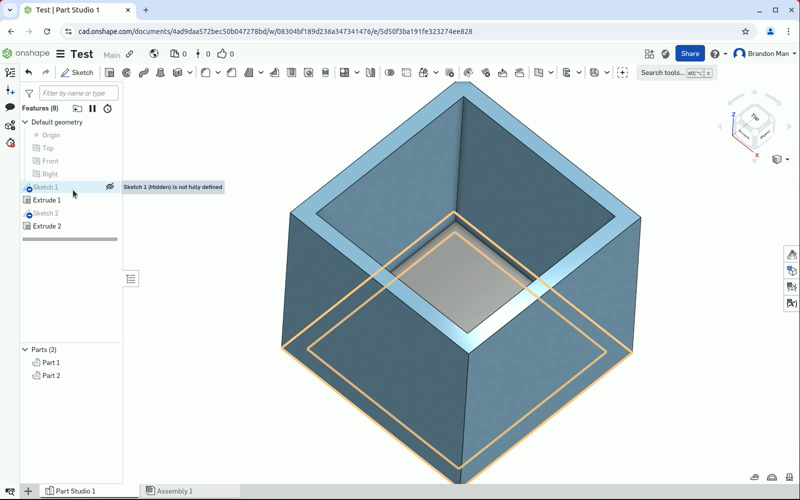
click(73, 189)